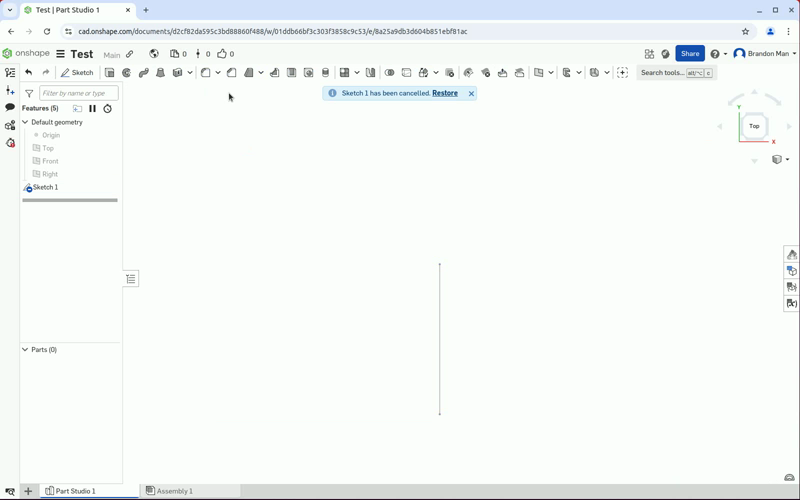
key(shift+h)
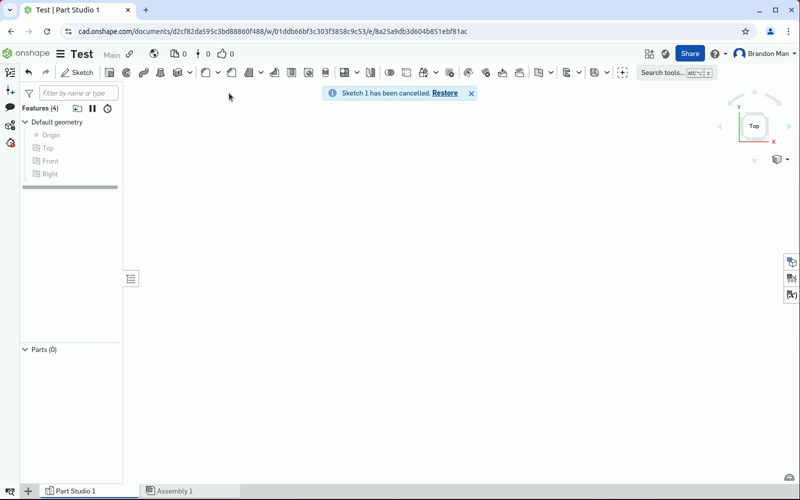
mouse_move(73, 352)
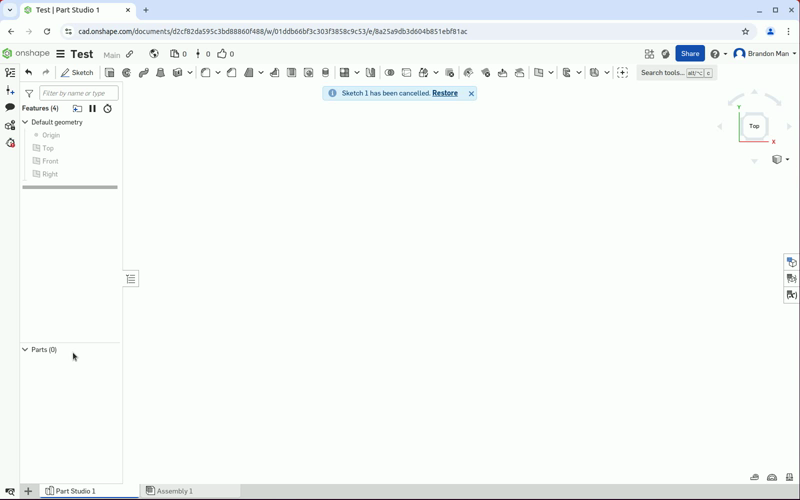
key(y)
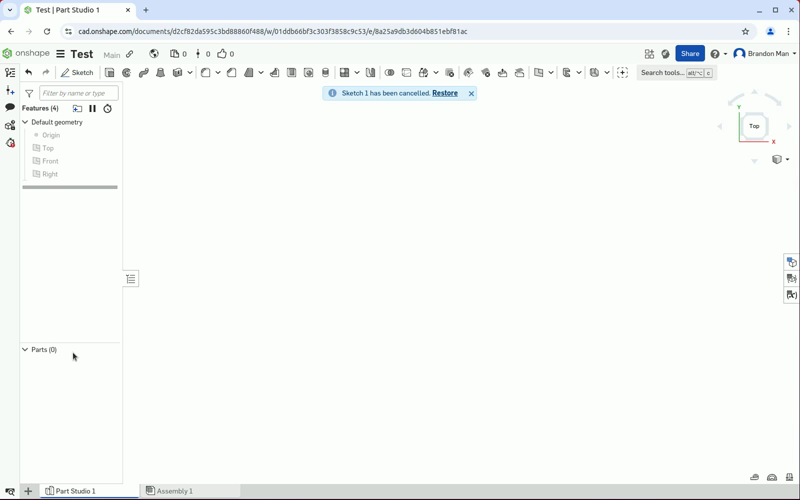
key(shift+p)
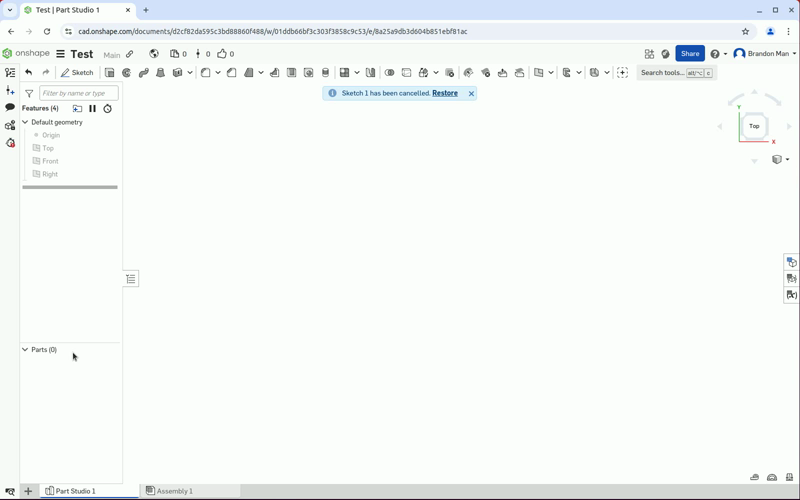
key(space)
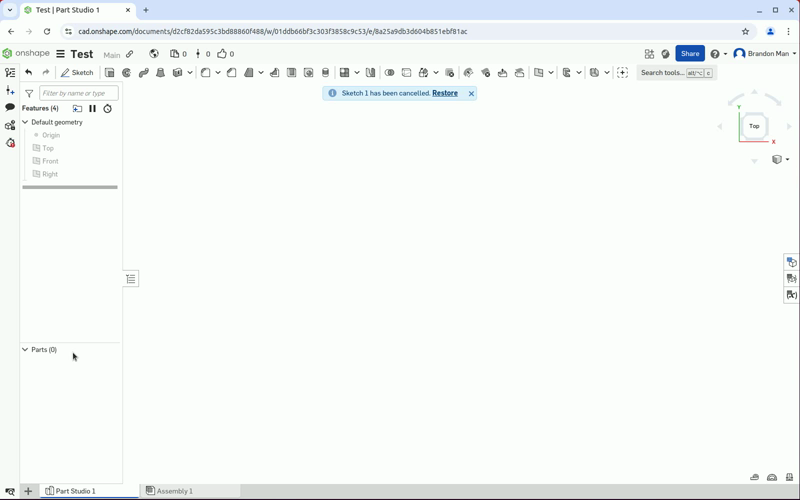
key_down(shift)
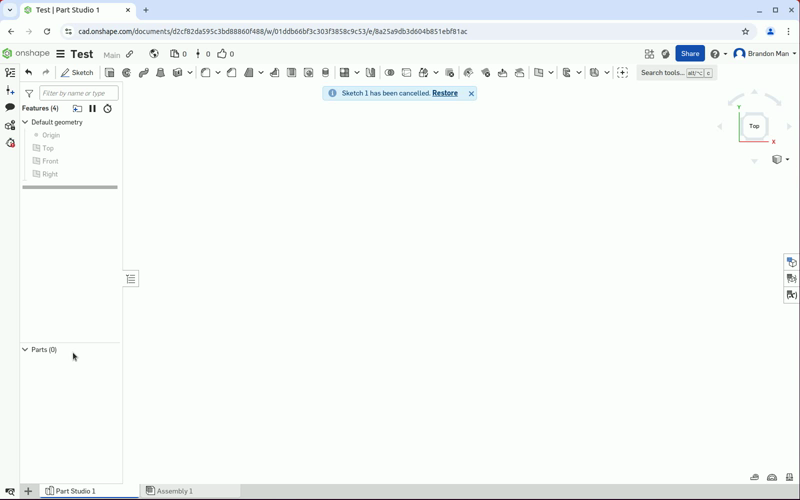
key(up)
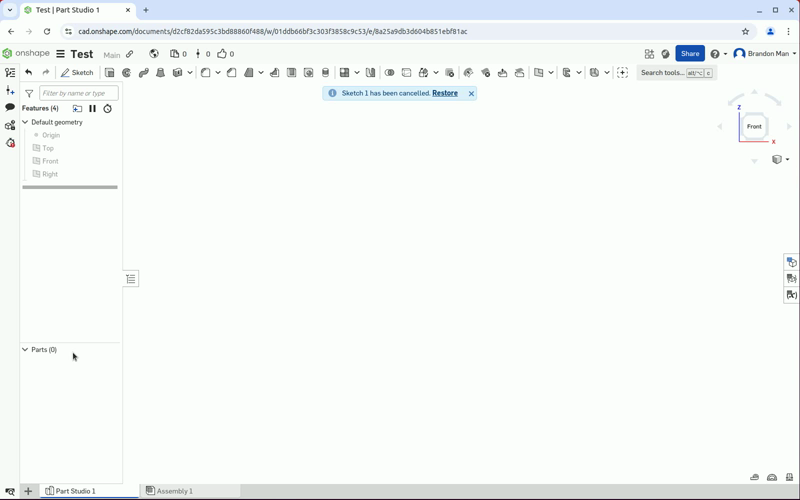
key_up(shift)
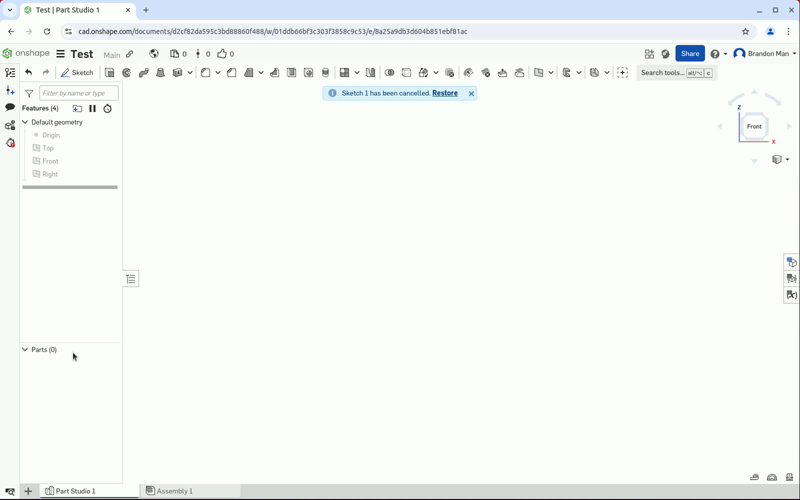
mouse_move(73, 352)
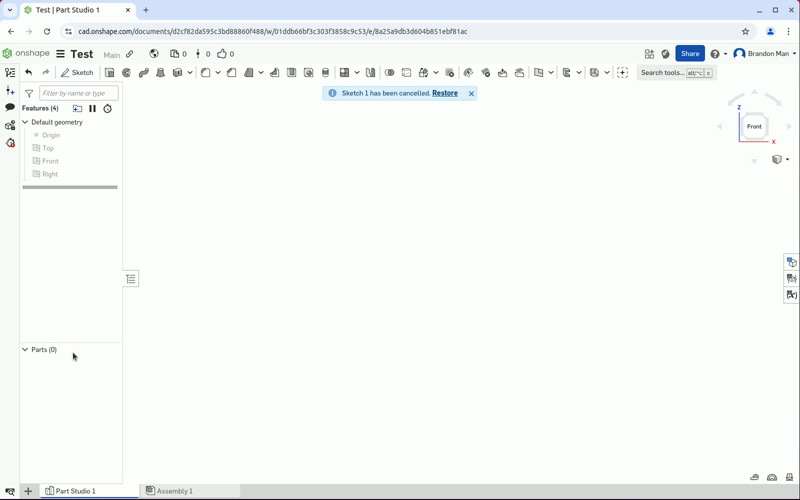
key(shift+y)
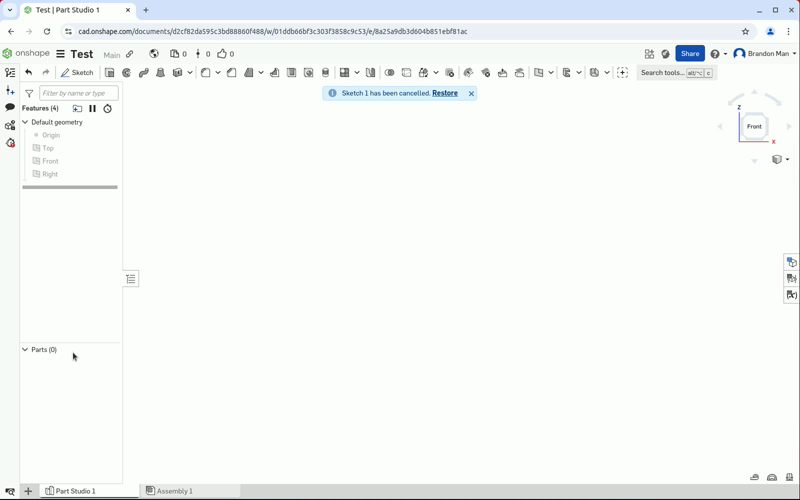
key(shift+s)
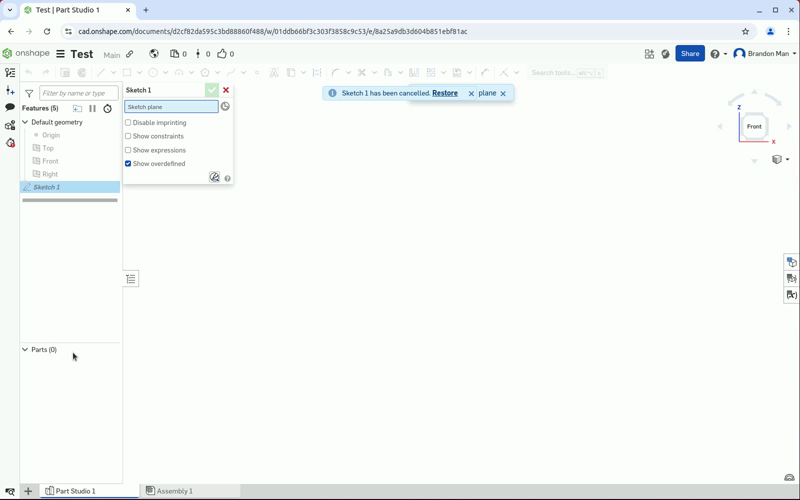
mouse_move(73, 163)
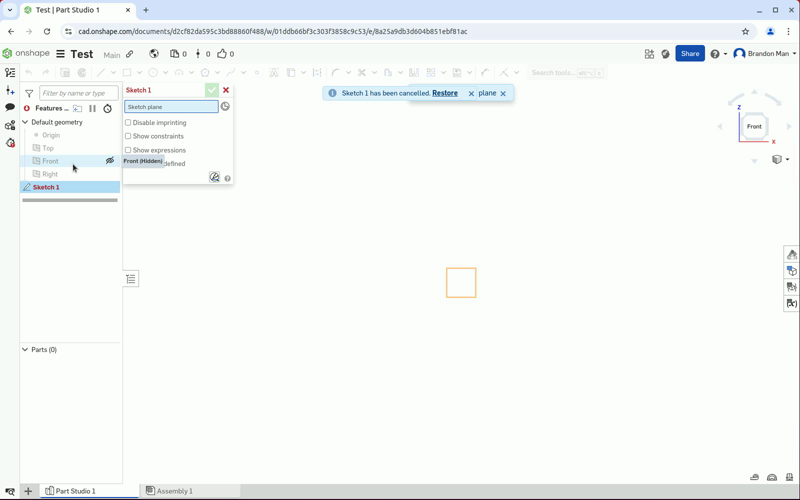
click(73, 163)
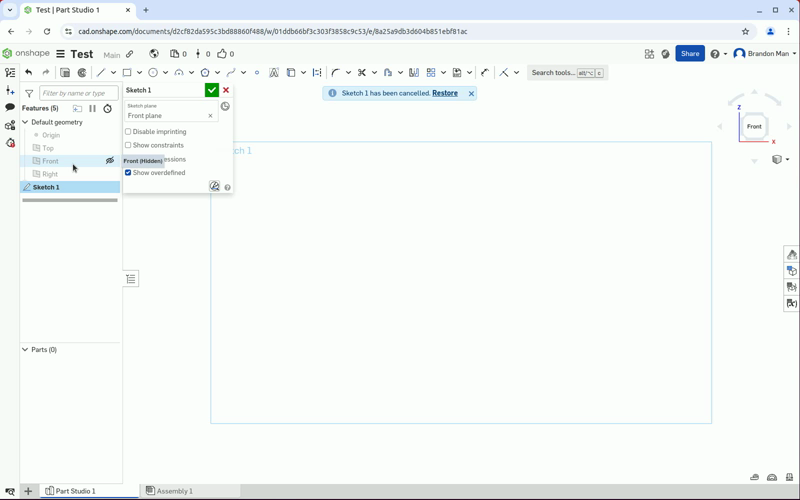
mouse_move(73, 352)
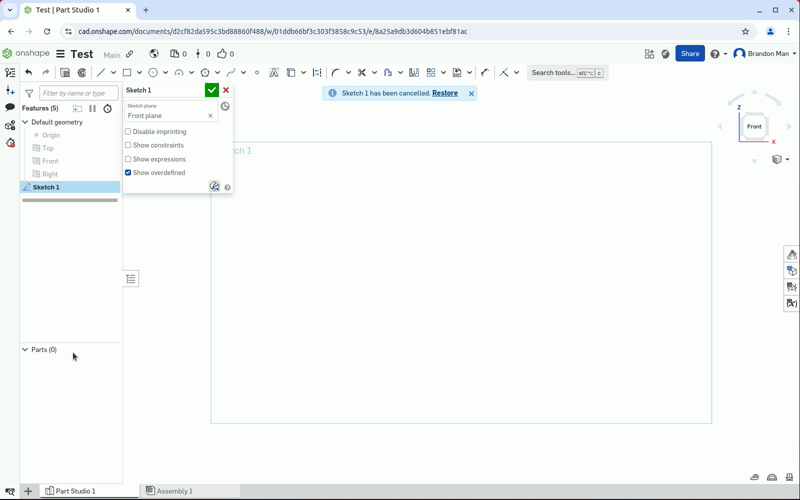
key(y)
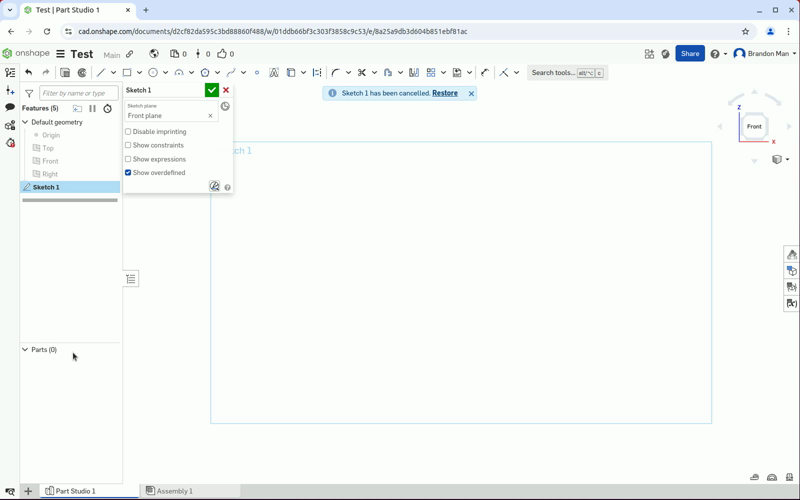
key(c)
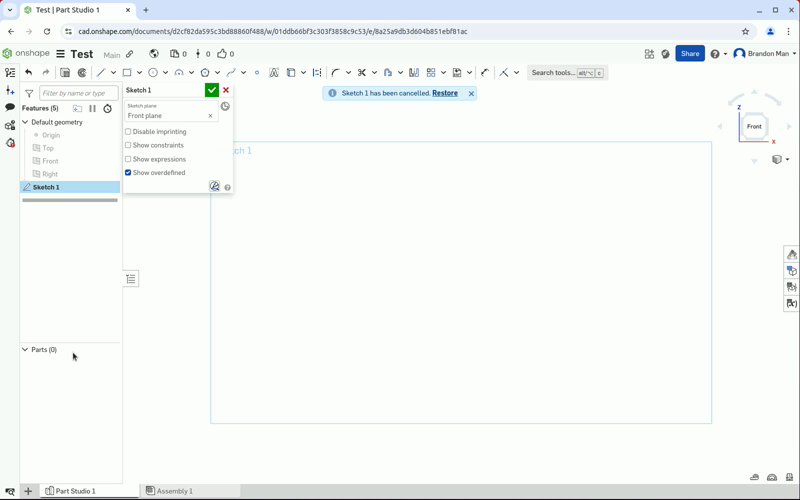
key_down(shift)
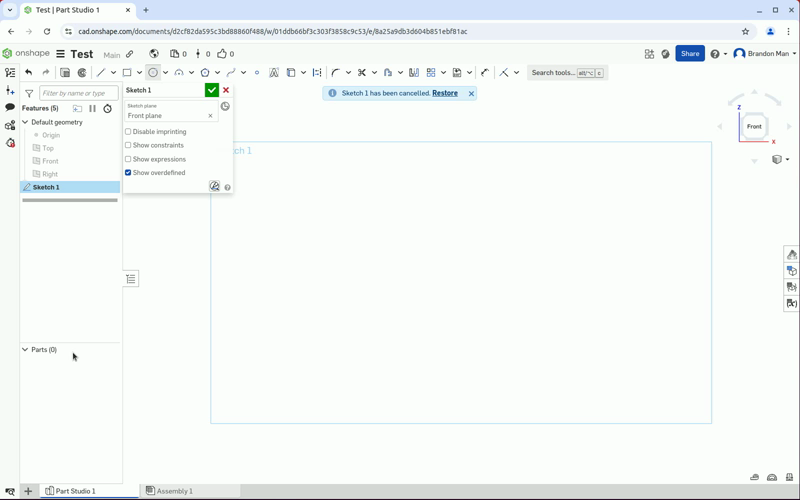
mouse_move(460, 282)
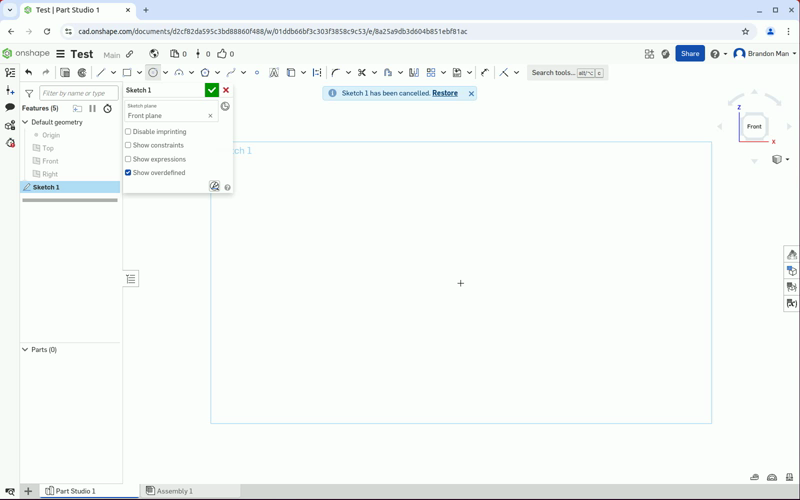
click(460, 282)
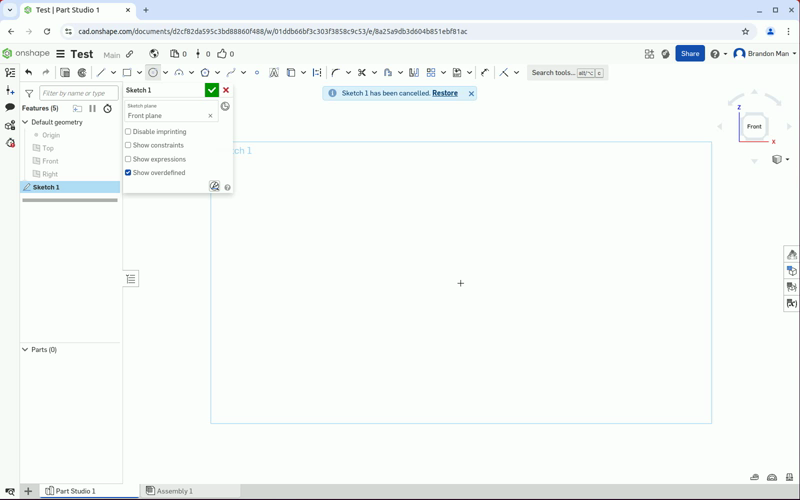
key_up(shift)
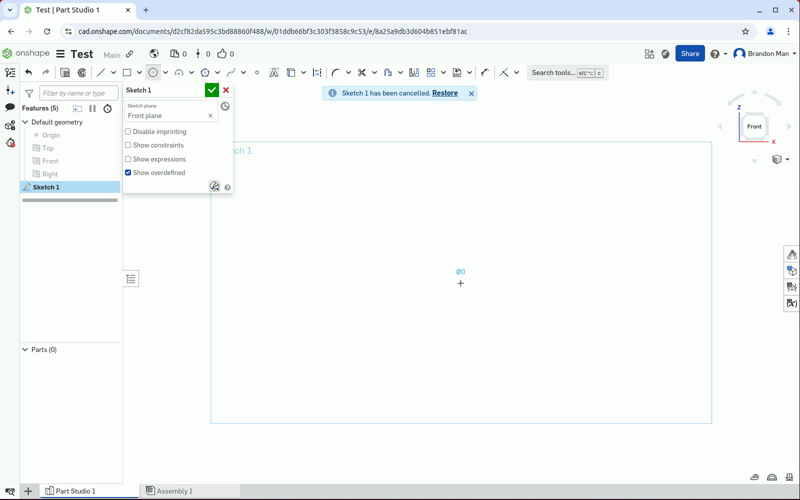
mouse_move(531, 282)
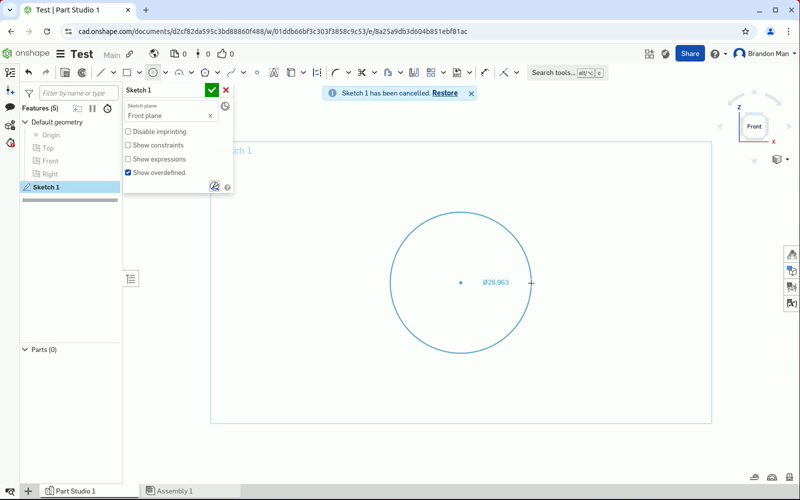
click(531, 282)
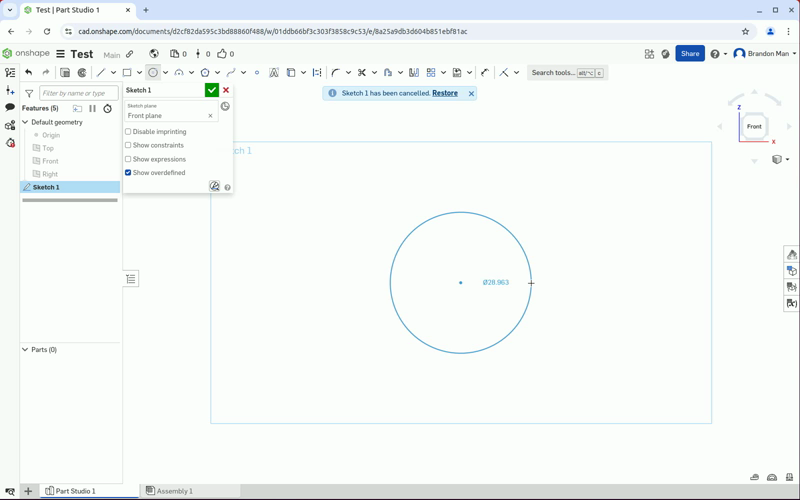
key(esc)
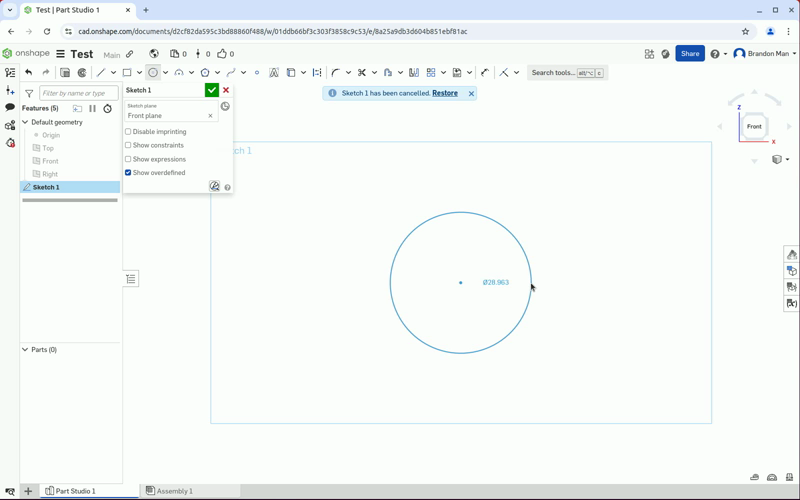
key(c)
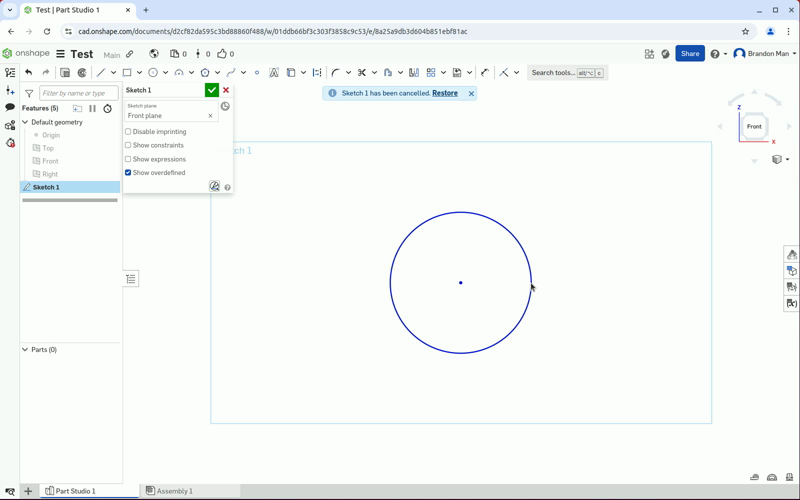
key_down(shift)
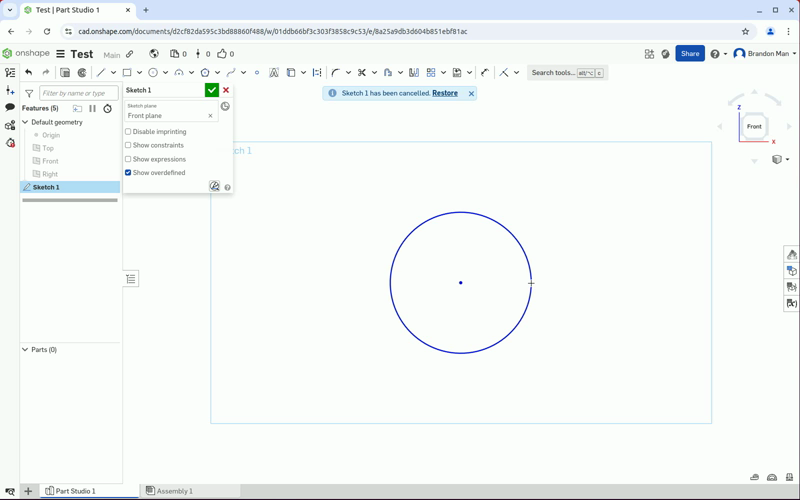
mouse_move(460, 282)
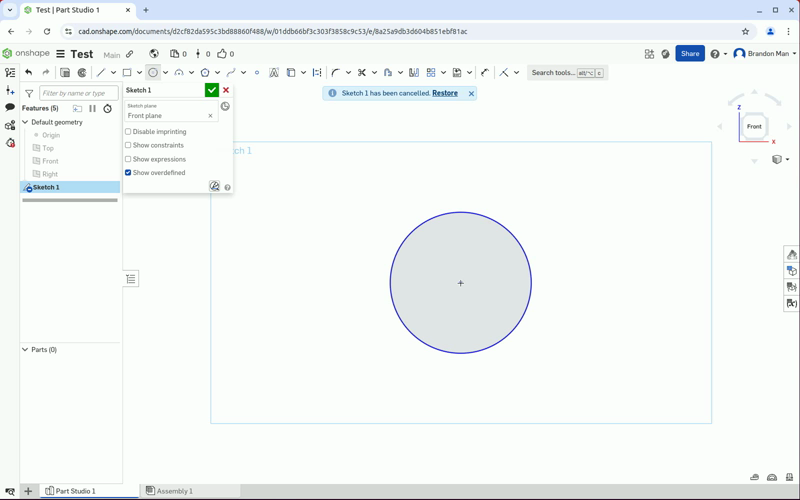
click(460, 282)
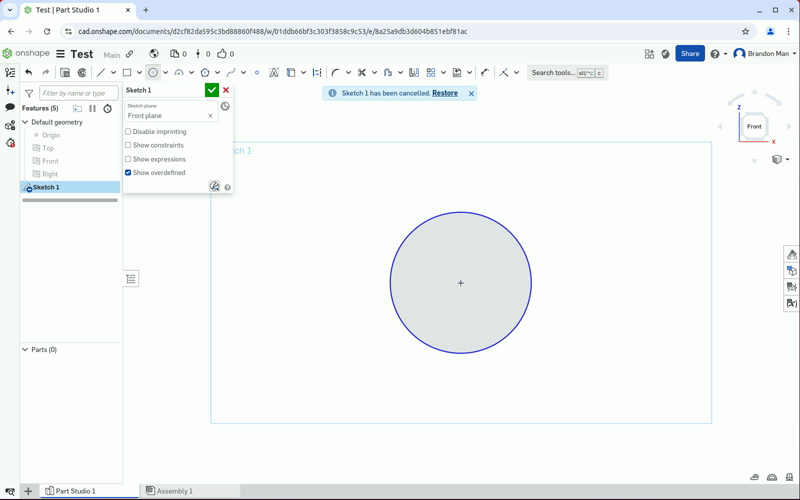
key_up(shift)
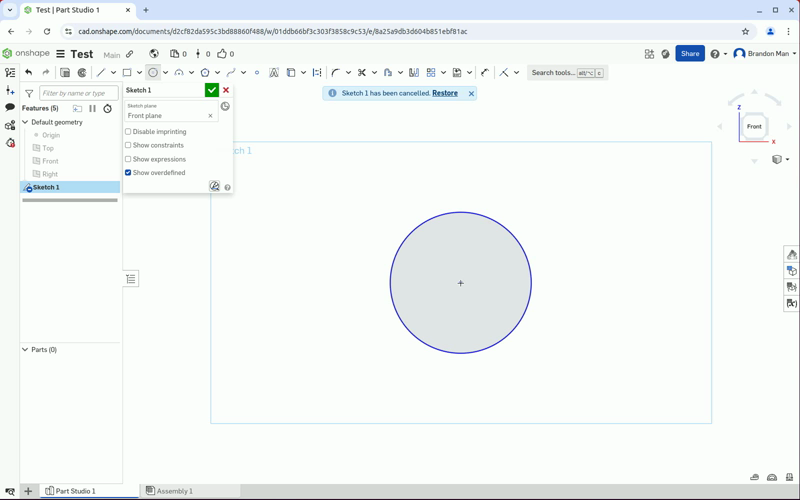
mouse_move(516, 282)
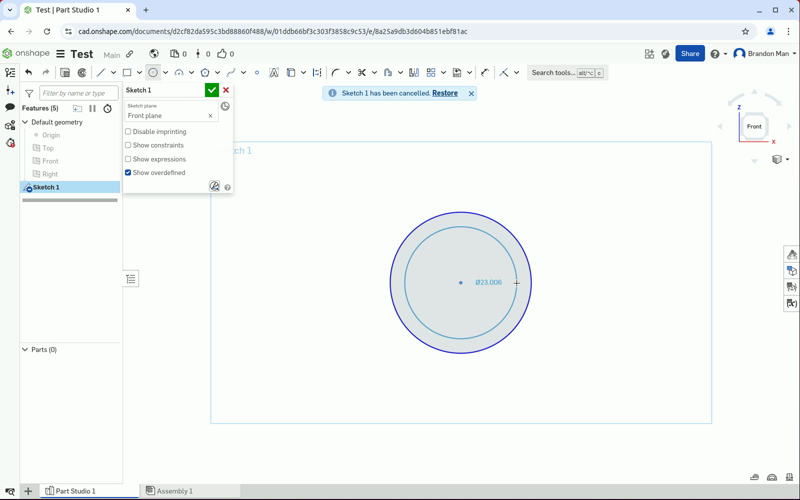
click(516, 282)
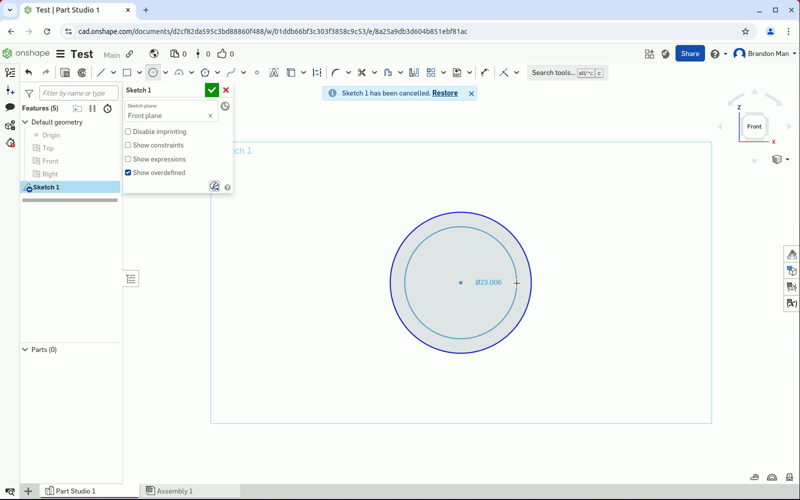
key(esc)
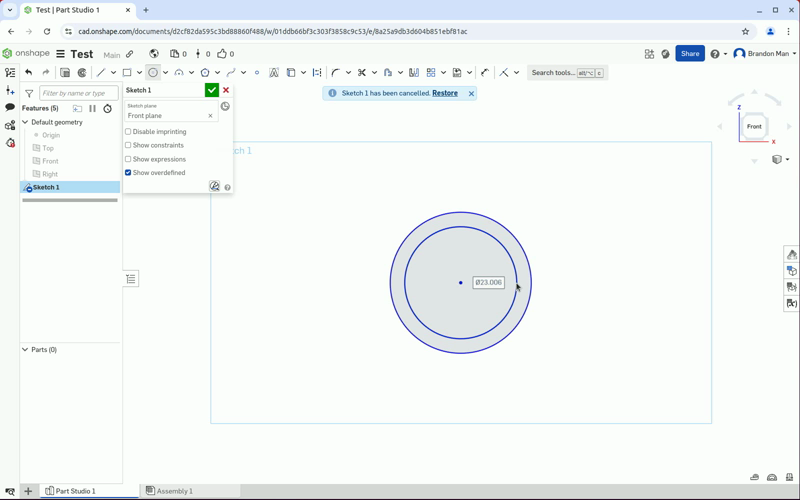
mouse_move(459, 347)
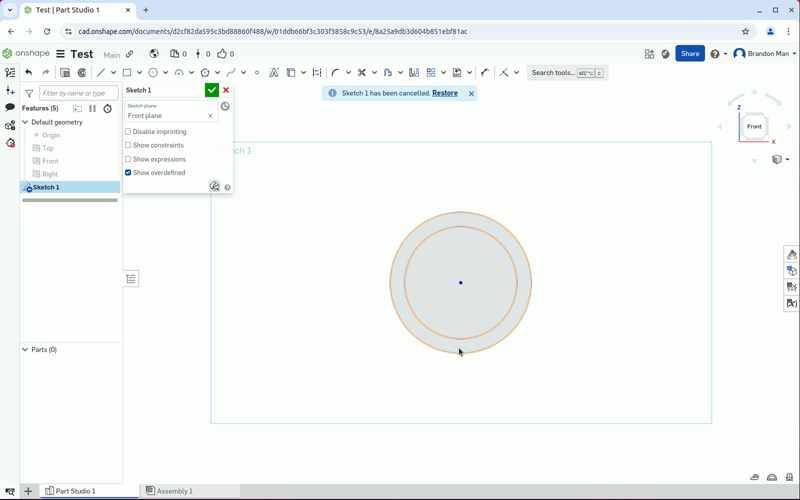
click(459, 347)
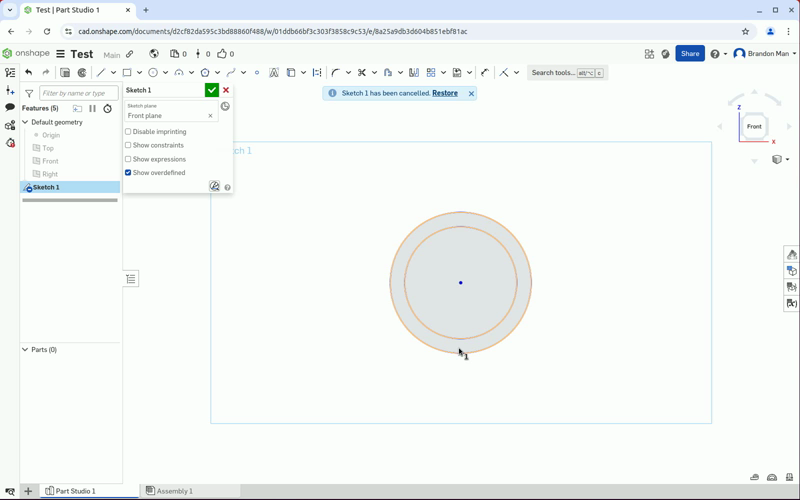
mouse_move(73, 352)
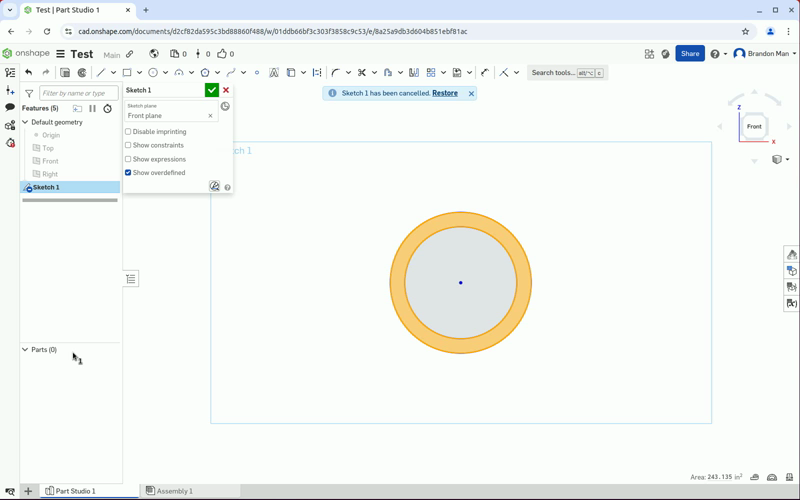
key(shift+y)
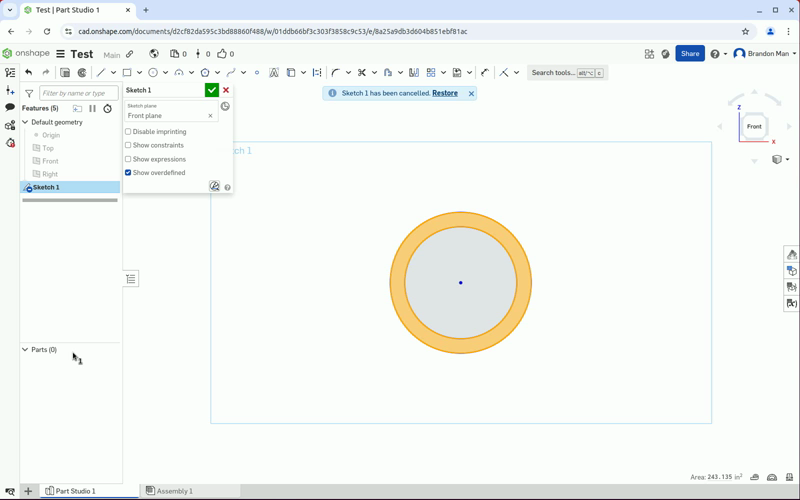
key(shift+e)
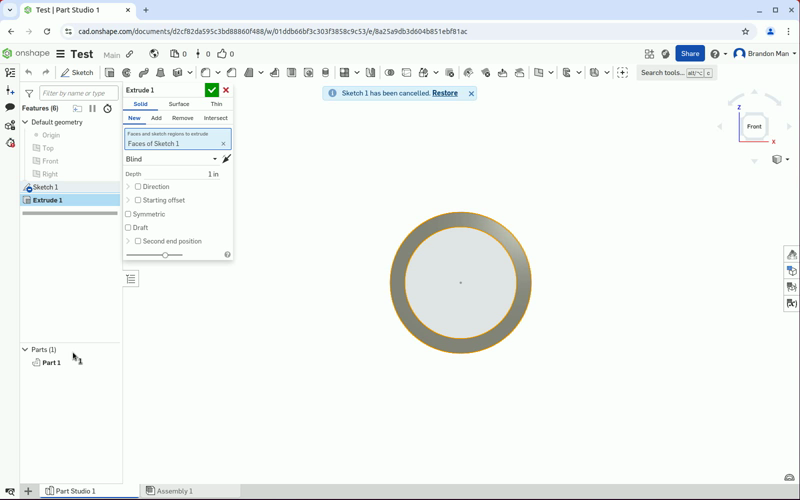
mouse_move(143, 106)
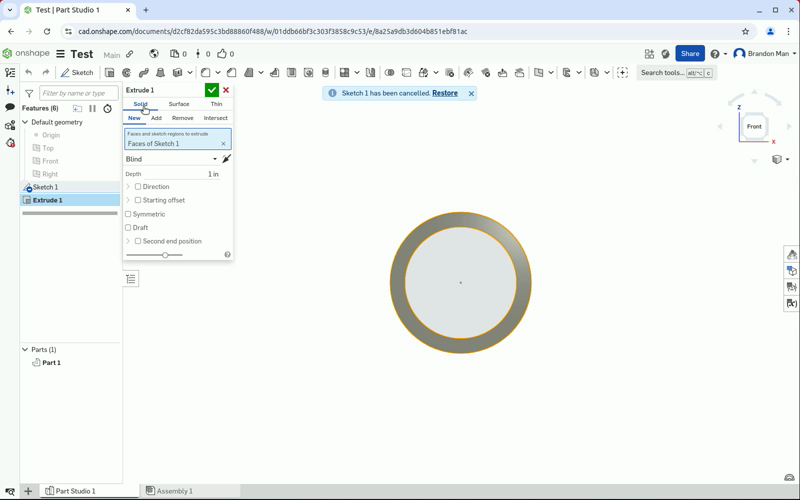
click(143, 106)
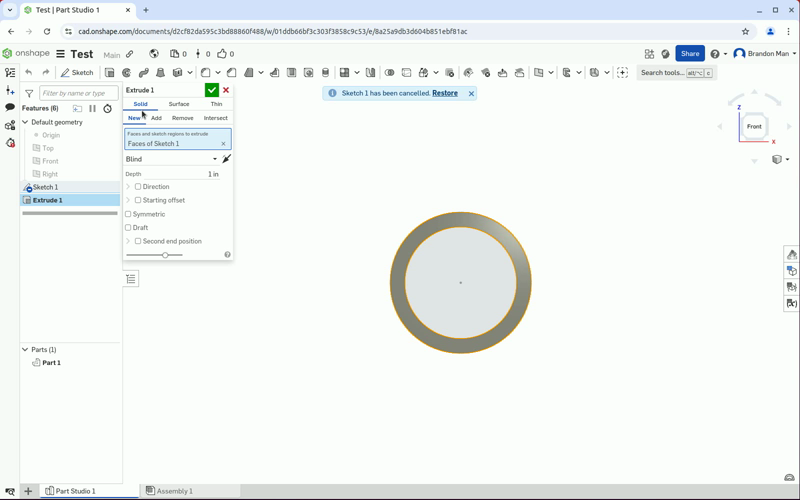
mouse_move(137, 120)
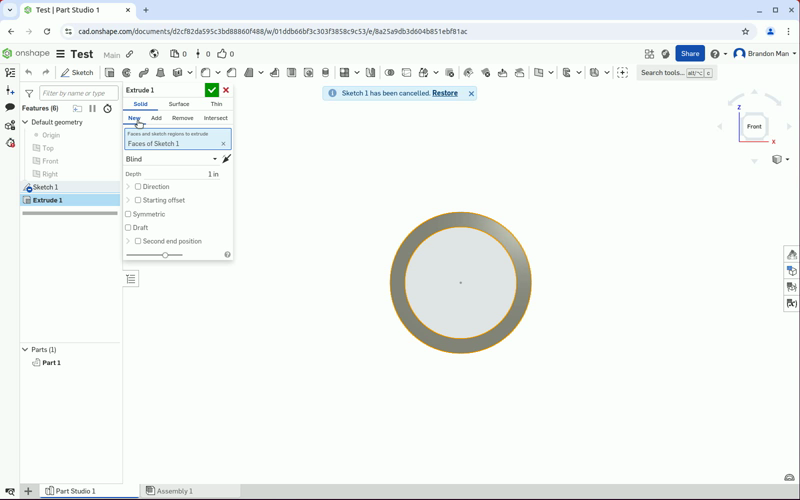
click(137, 120)
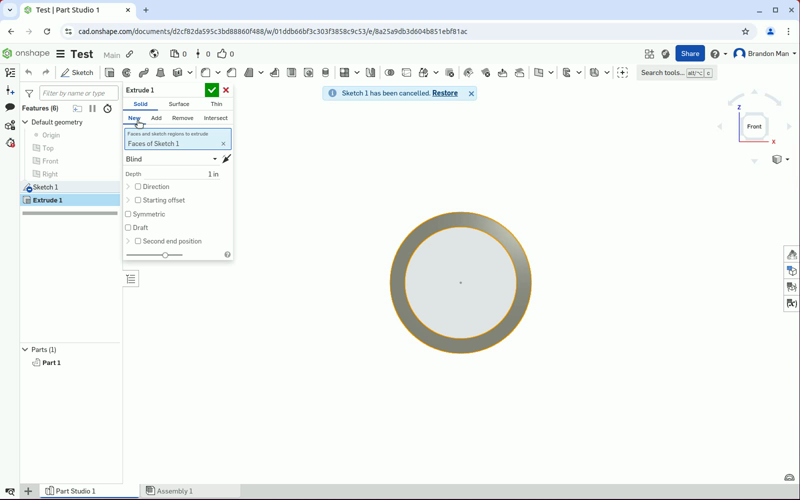
key(tab, 4)
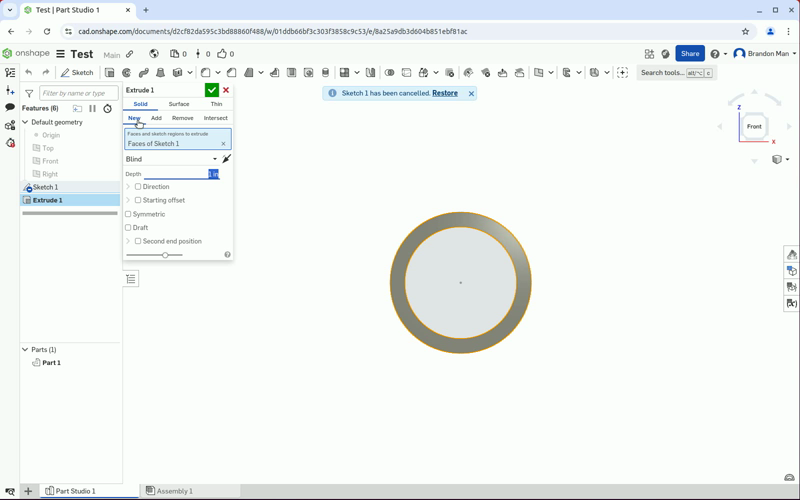
text(23.108)
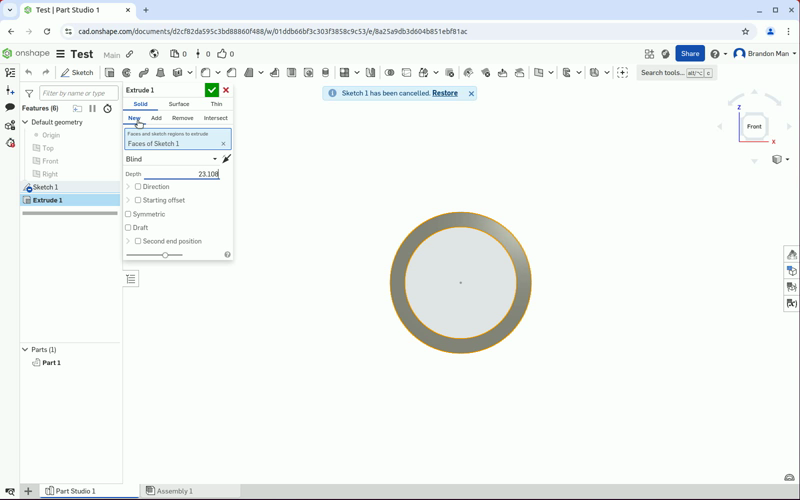
key(enter)
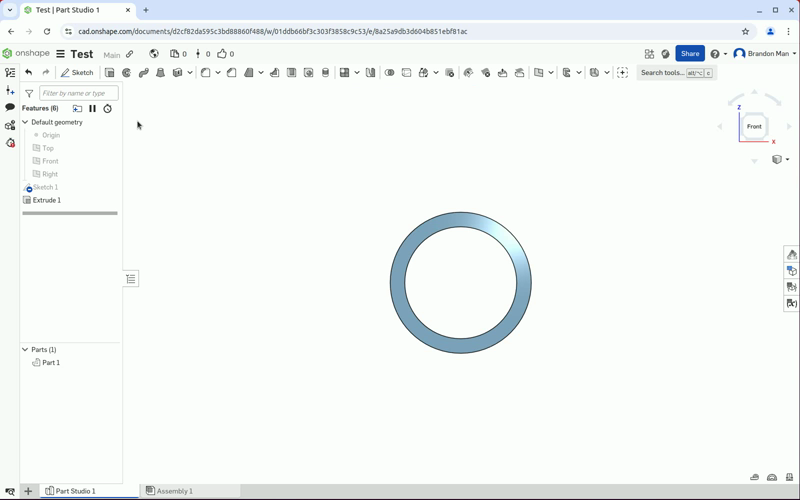
key(shift+h)
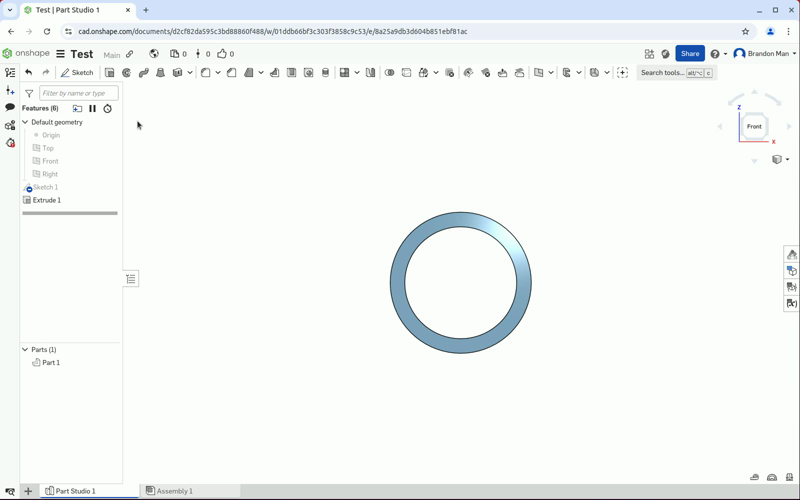
key(shift+h)
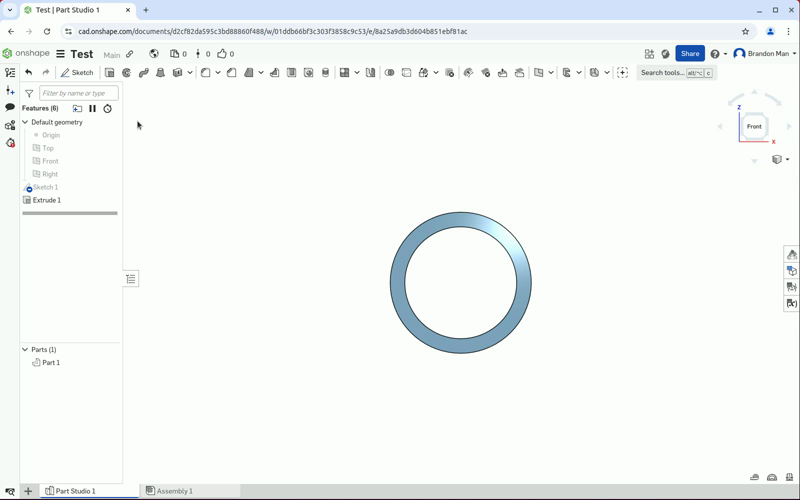
mouse_move(73, 189)
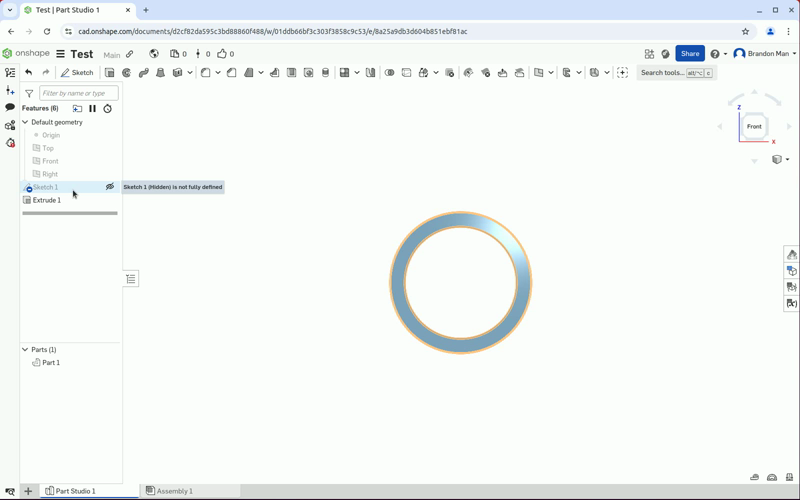
click(73, 189)
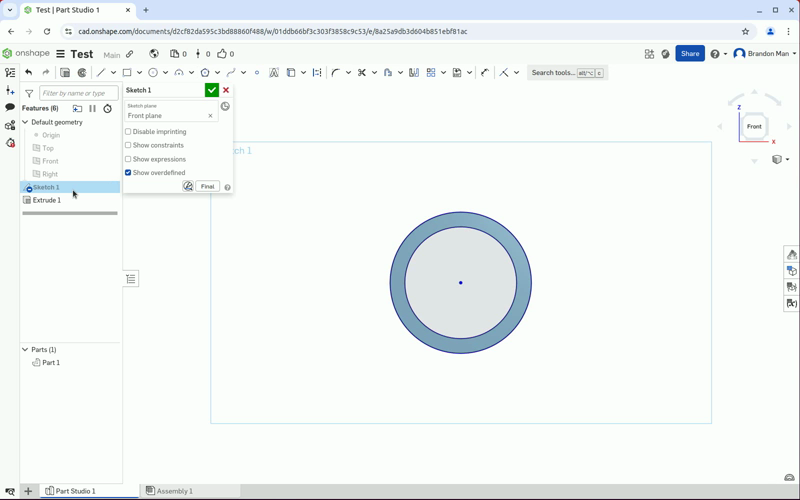
mouse_move(229, 92)
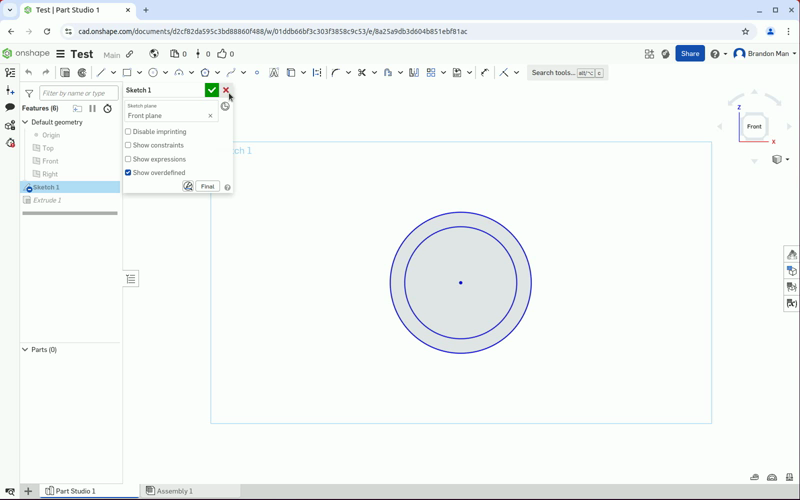
click(229, 92)
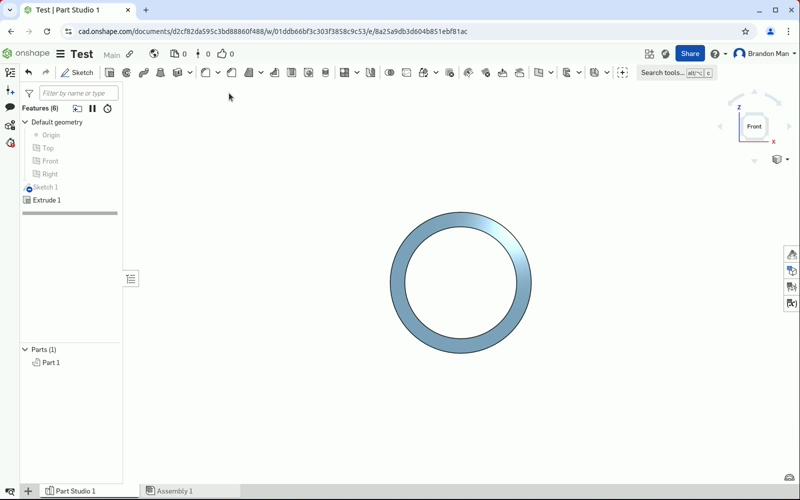
mouse_move(541, 75)
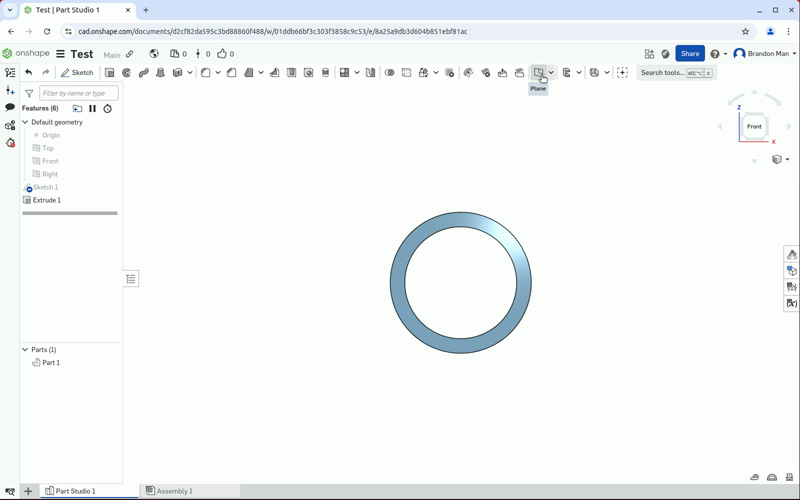
click(541, 75)
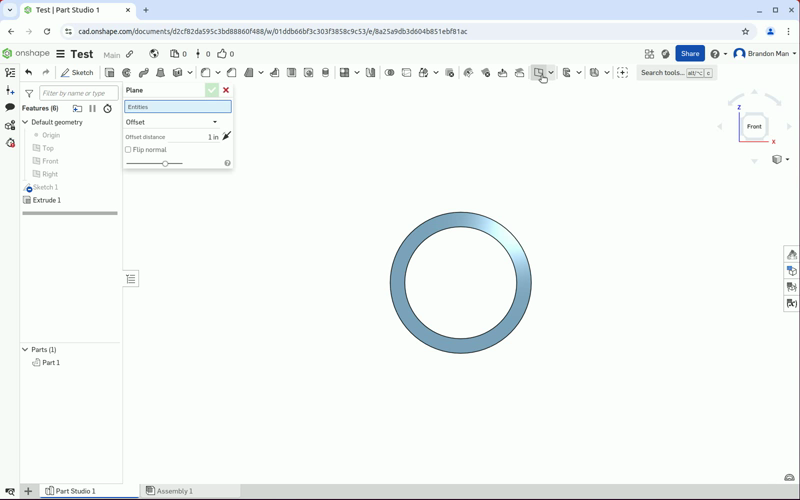
mouse_move(73, 163)
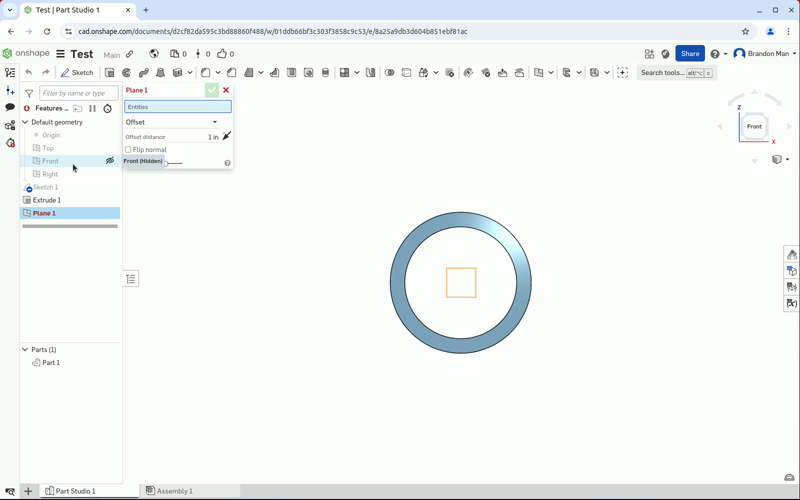
click(73, 163)
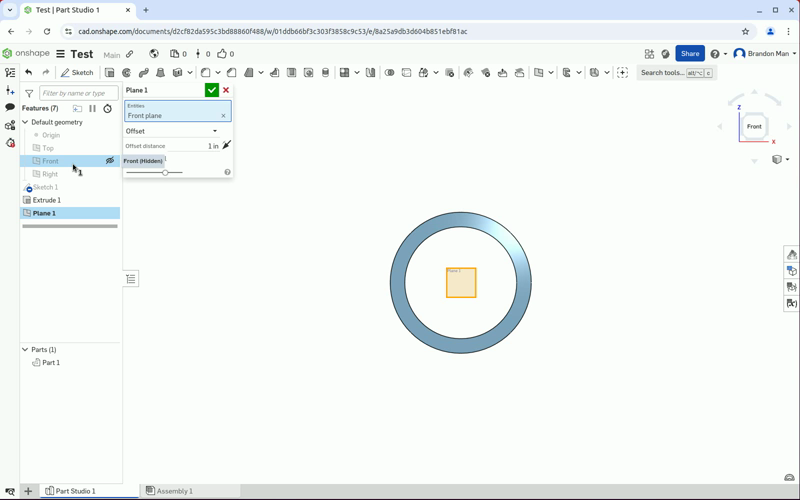
key(tab, 2)
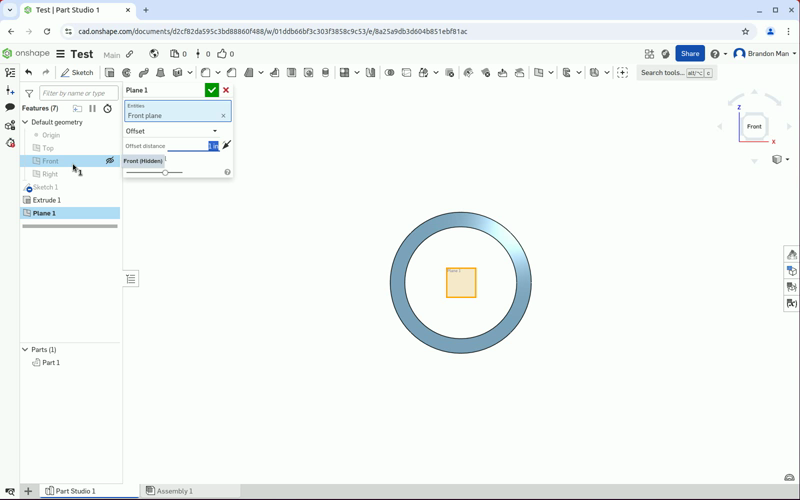
text(23.108)
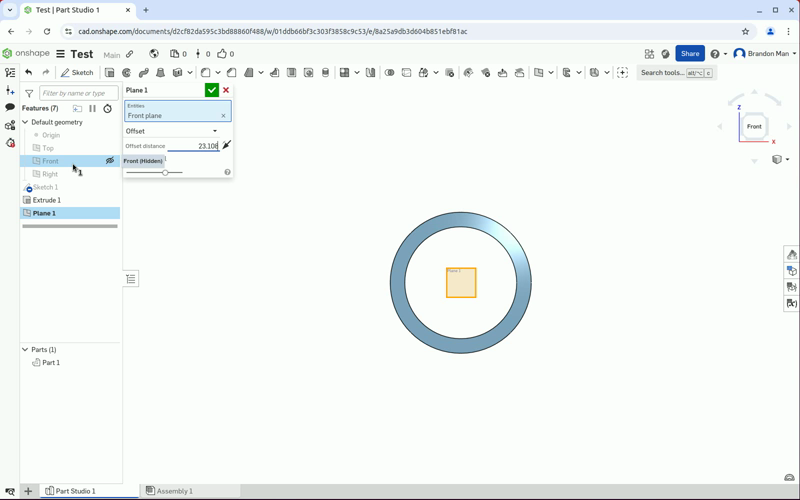
key(enter, 2)
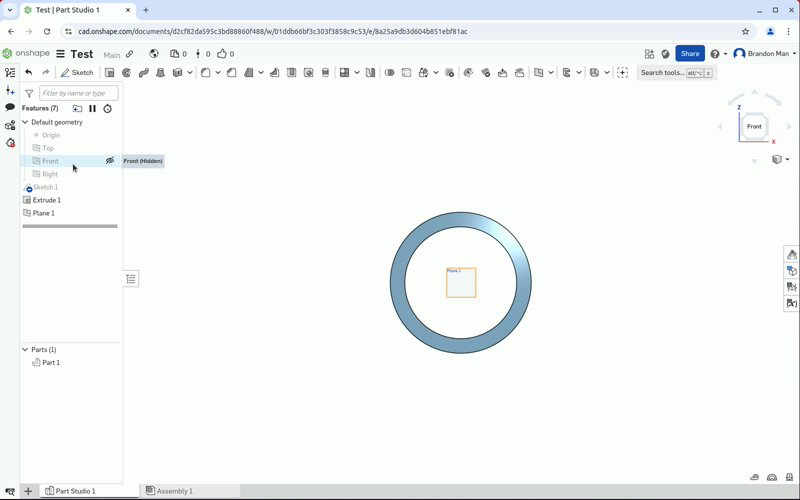
key(shift+s)
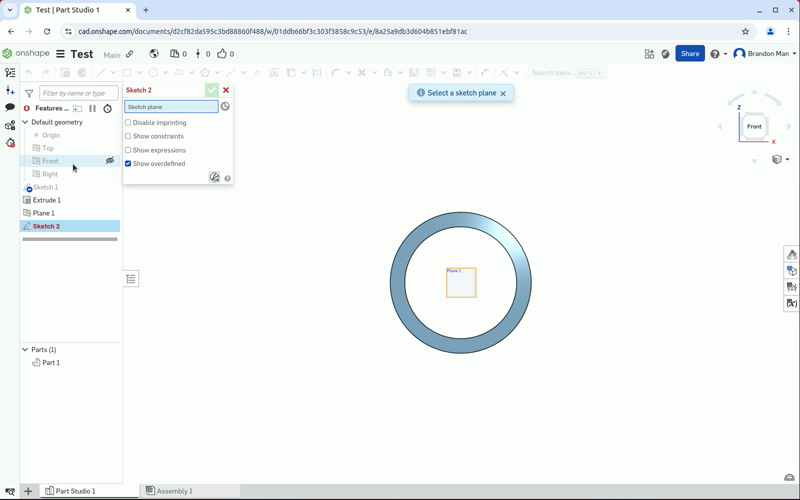
mouse_move(73, 215)
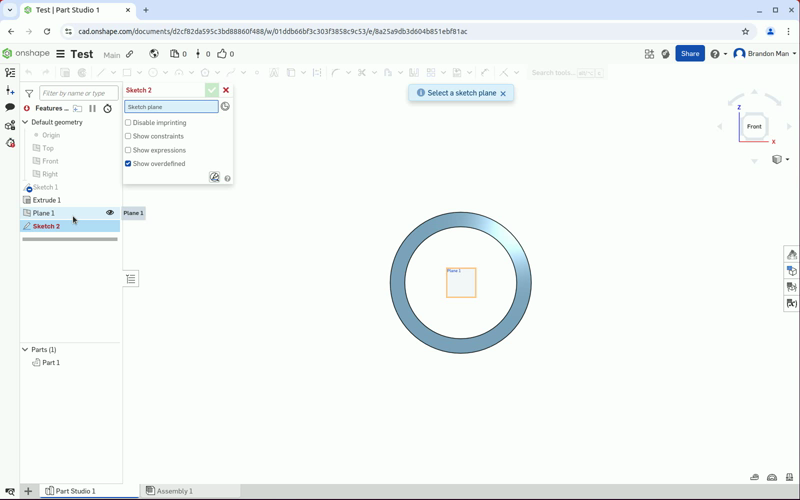
click(73, 215)
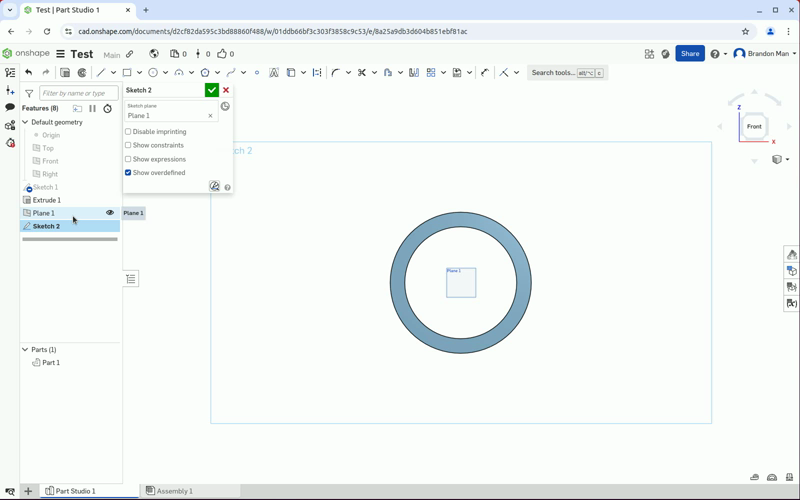
mouse_move(73, 352)
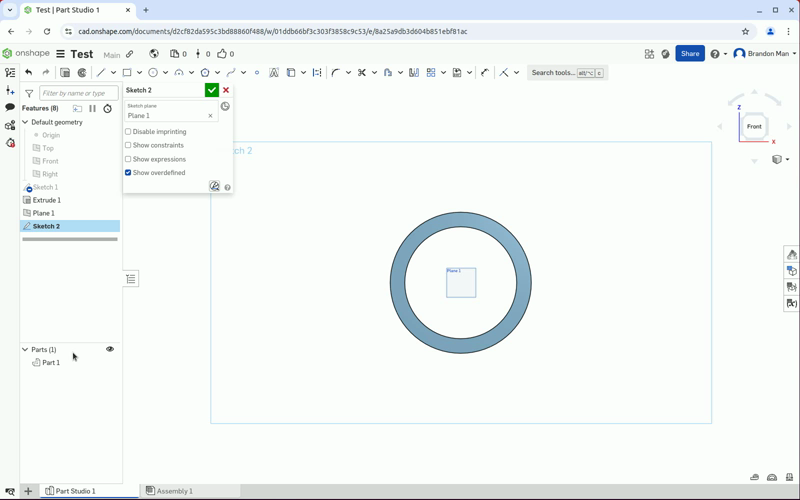
key(y)
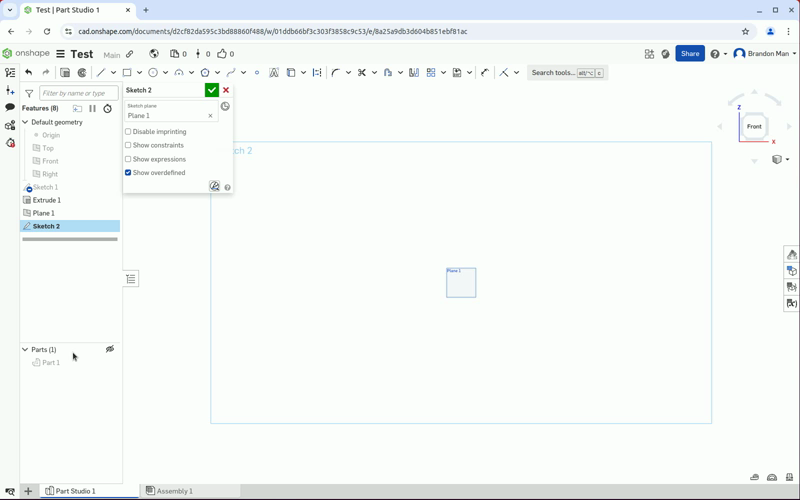
key(c)
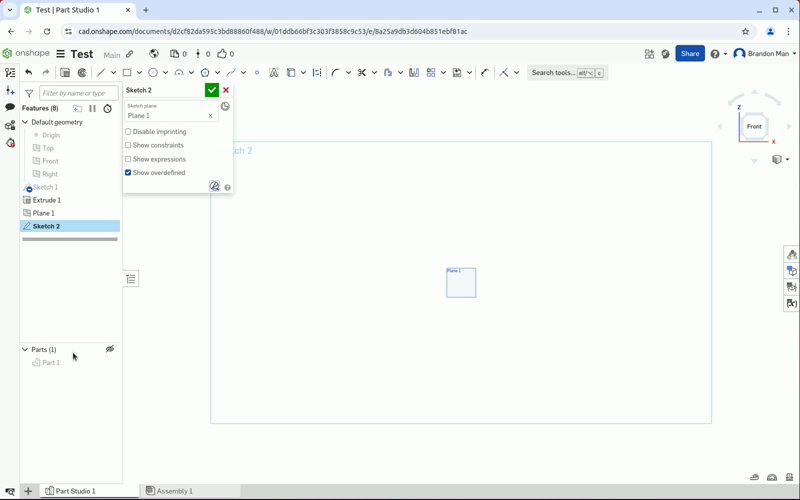
key_down(shift)
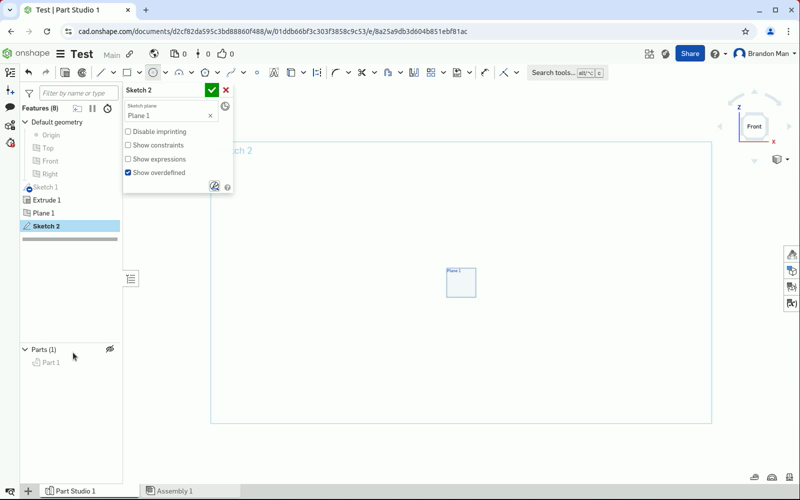
mouse_move(460, 282)
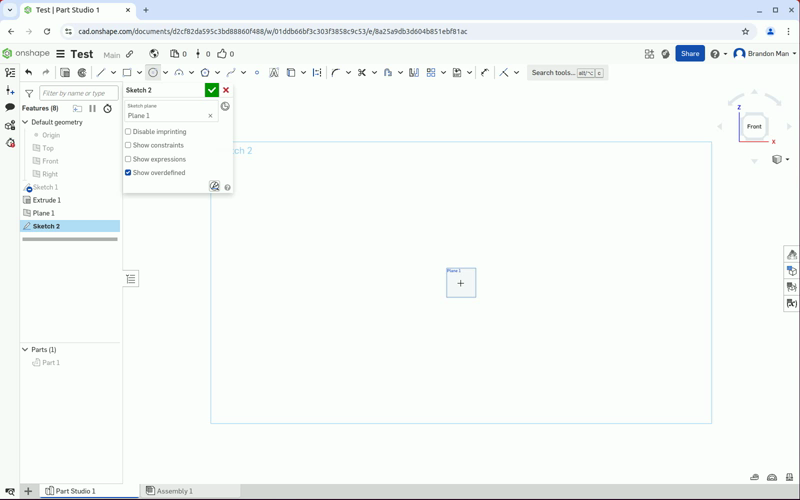
click(460, 282)
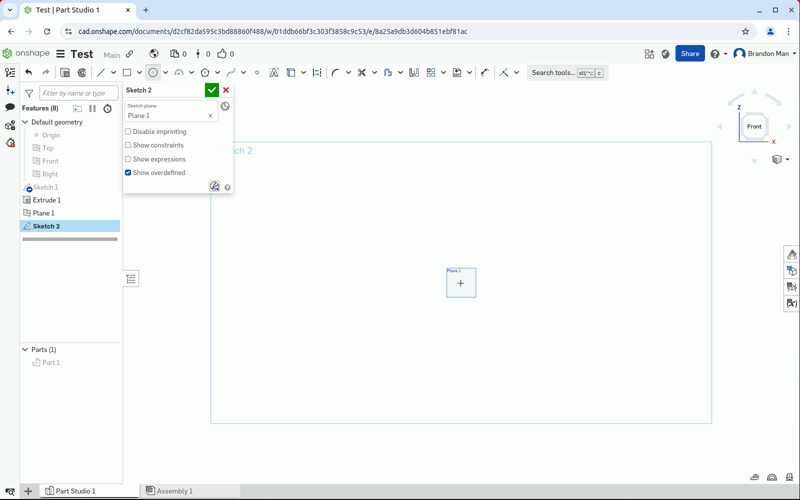
key_up(shift)
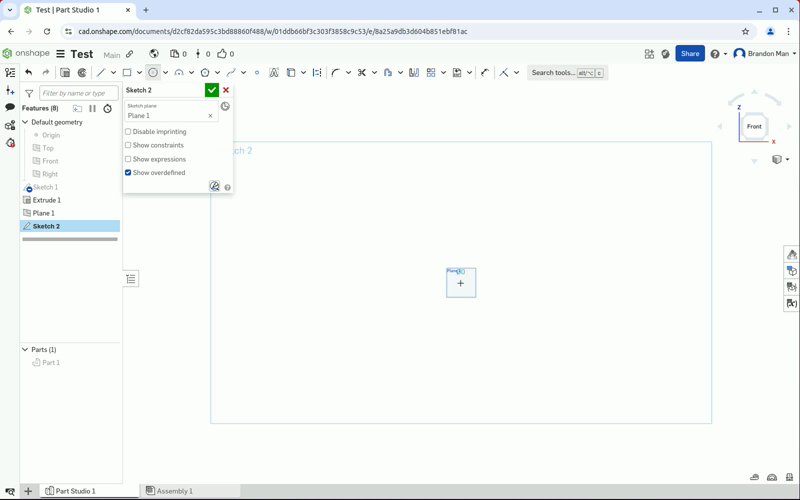
mouse_move(517, 282)
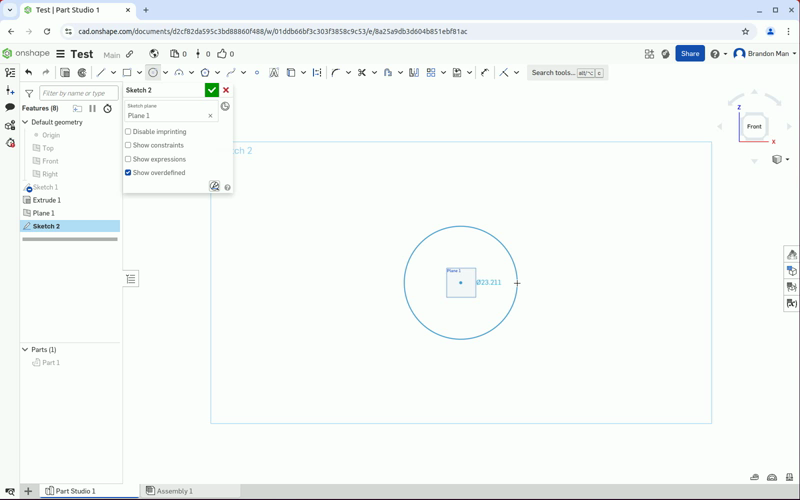
click(517, 282)
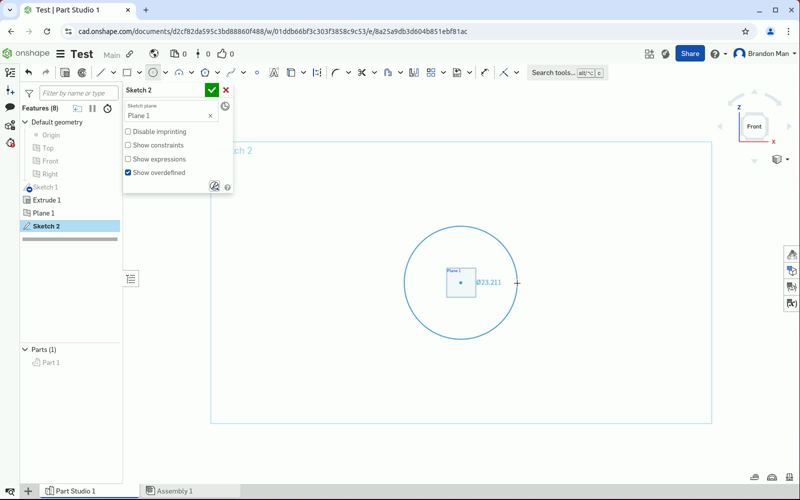
key(esc)
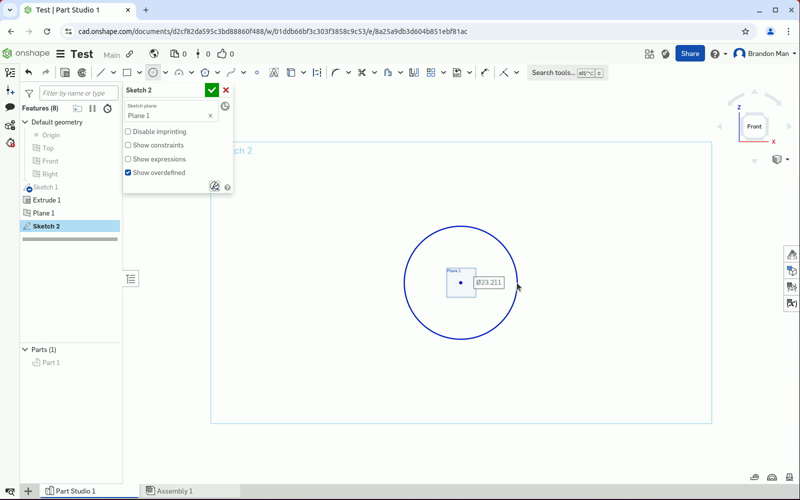
mouse_move(454, 271)
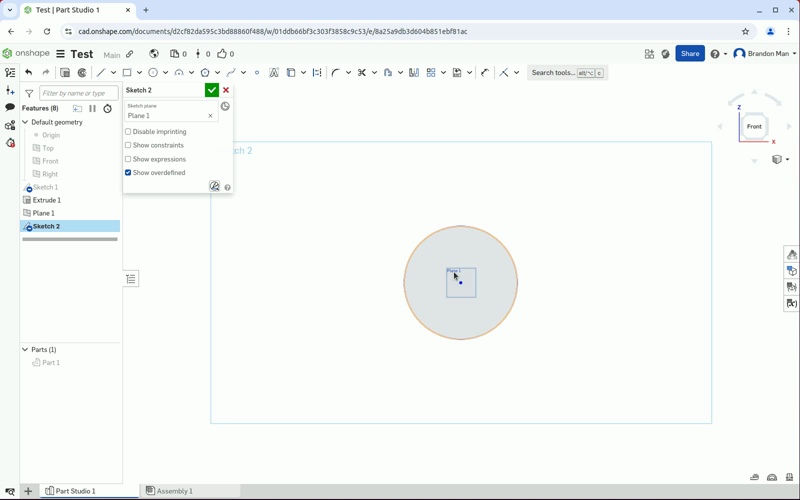
click(454, 271)
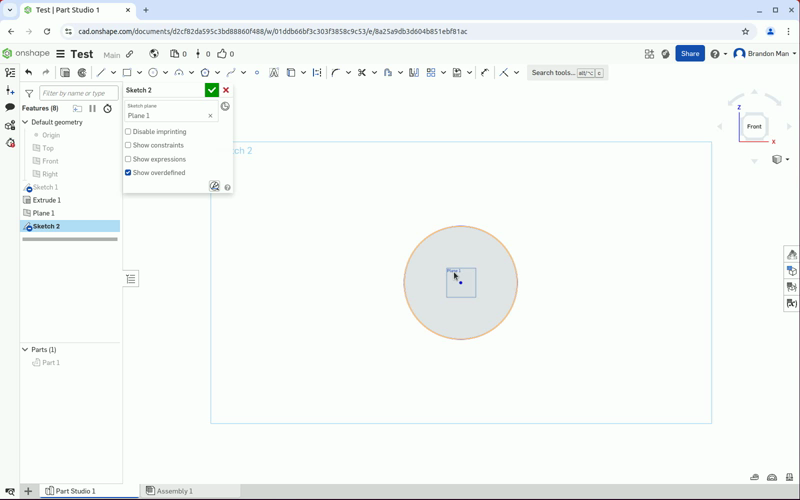
mouse_move(73, 352)
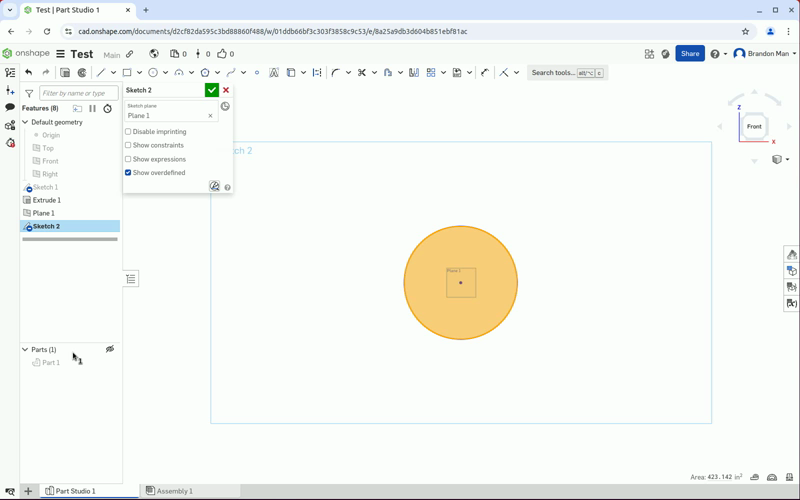
key(shift+y)
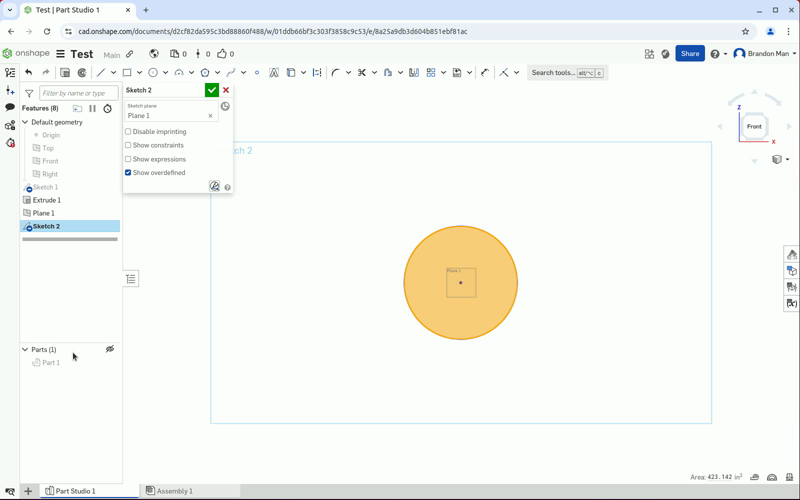
key(shift+e)
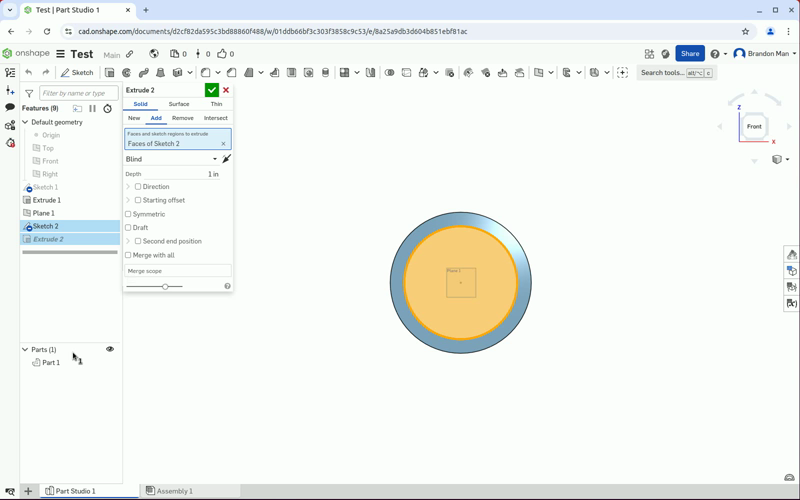
mouse_move(143, 106)
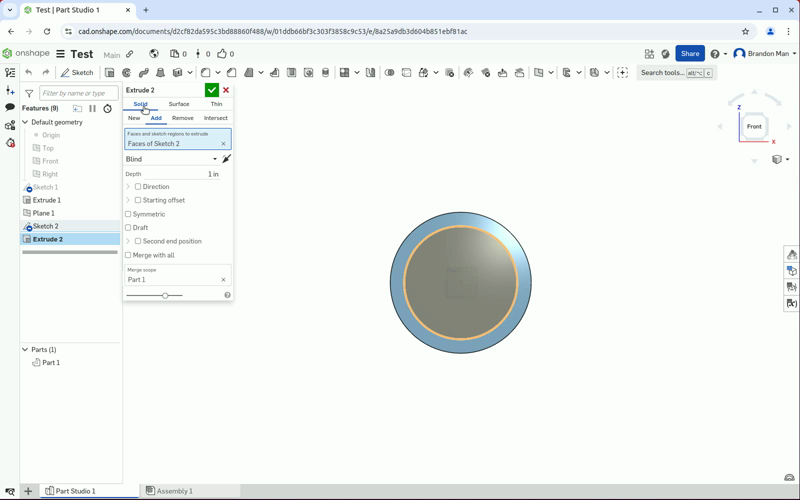
click(143, 106)
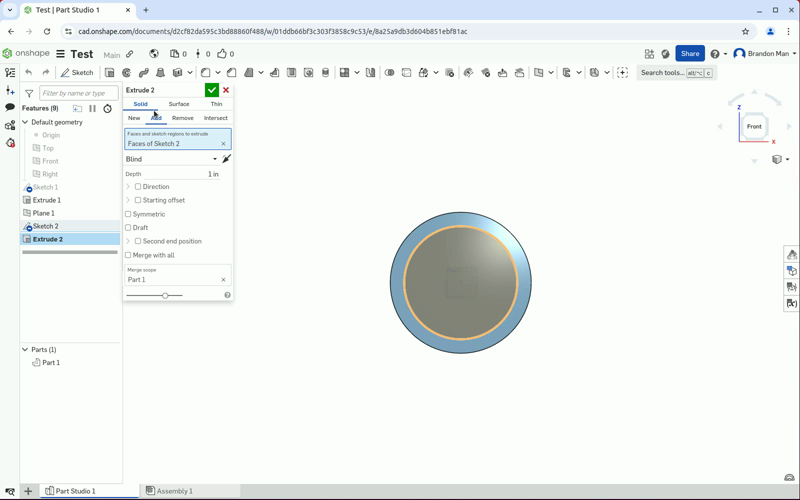
mouse_move(186, 120)
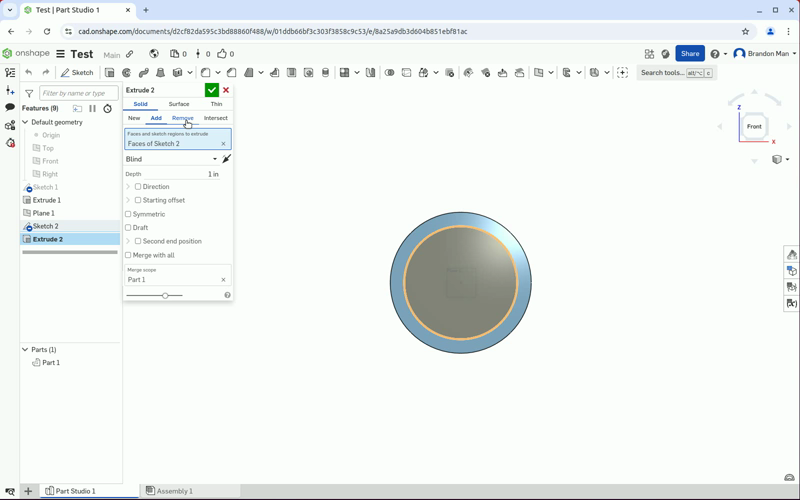
click(186, 120)
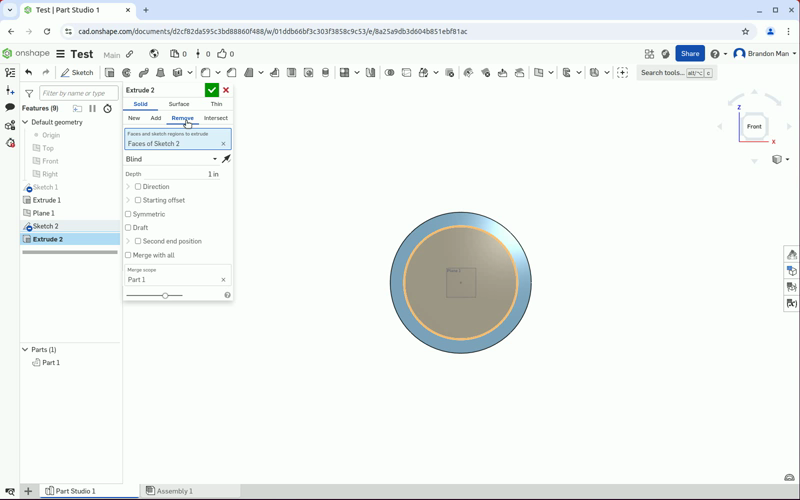
key(tab, 4)
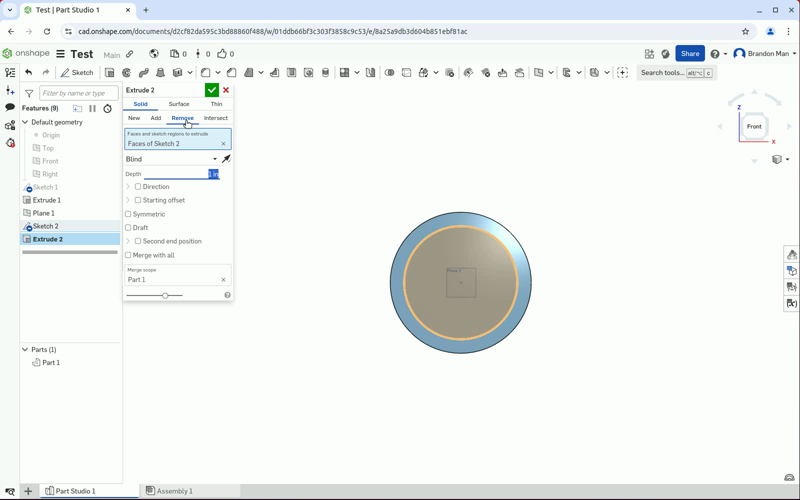
text(13.961)
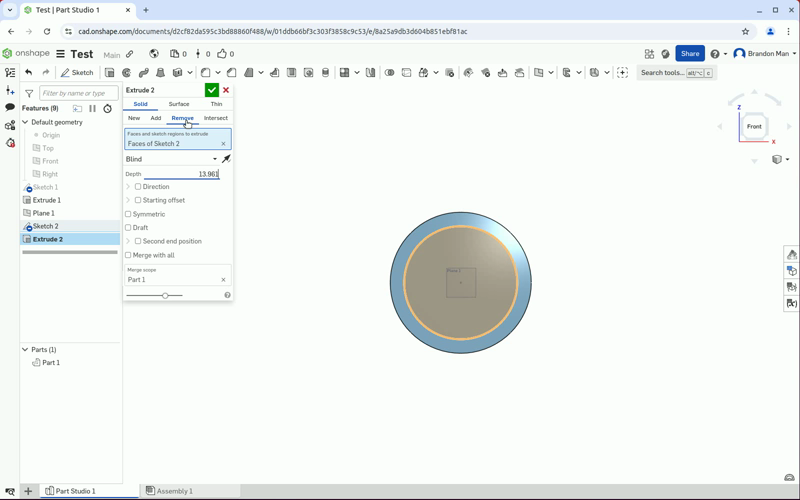
key(tab, 6)
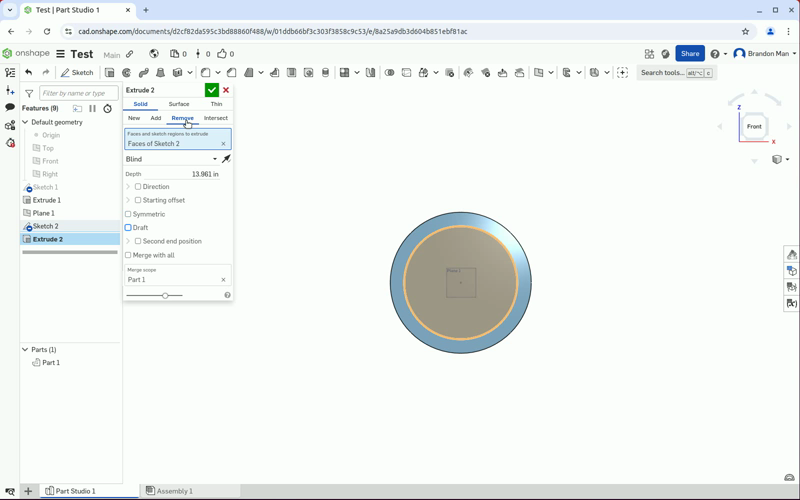
key(space)
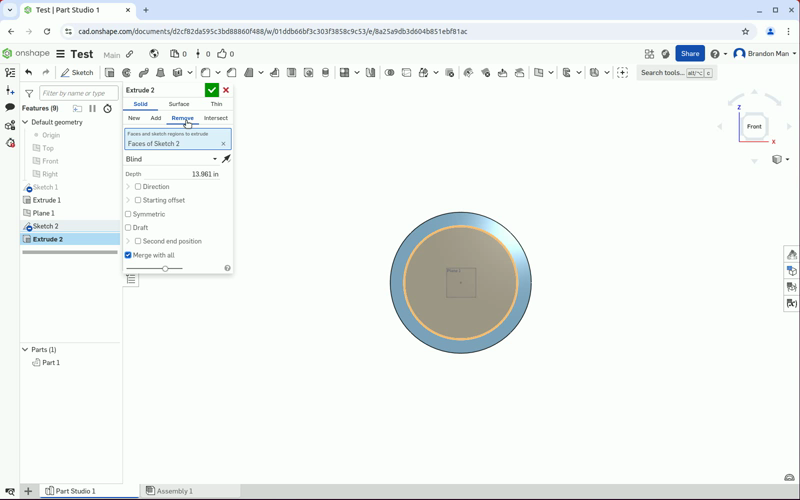
key(enter)
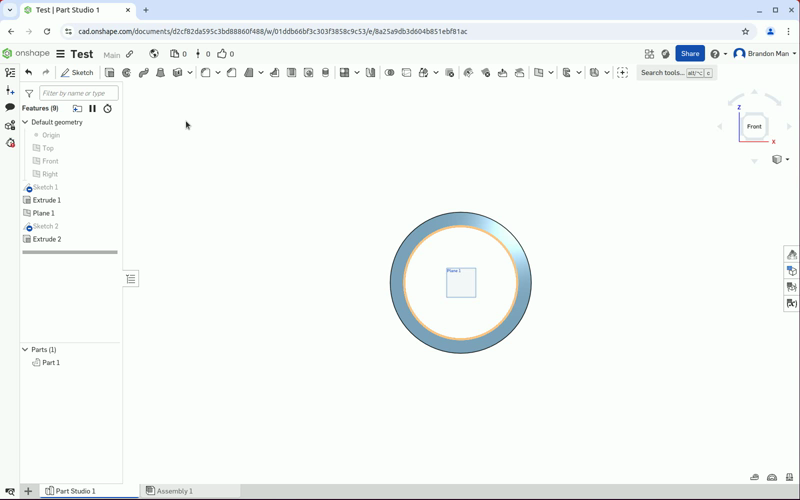
key(shift+h)
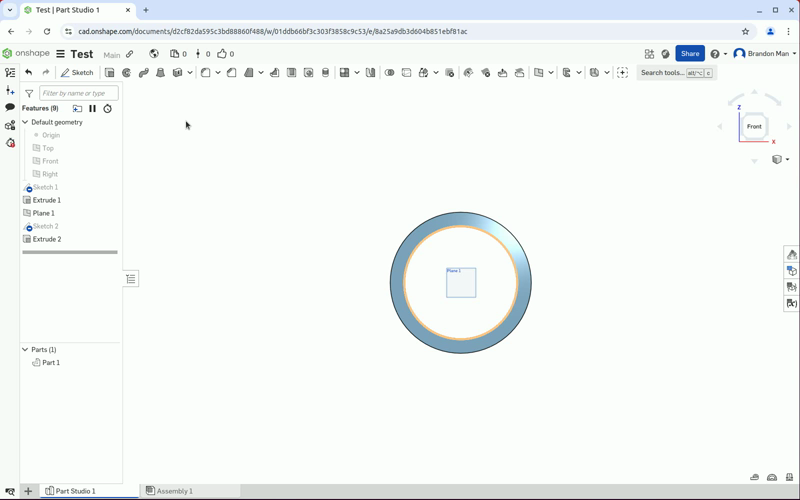
key(shift+h)
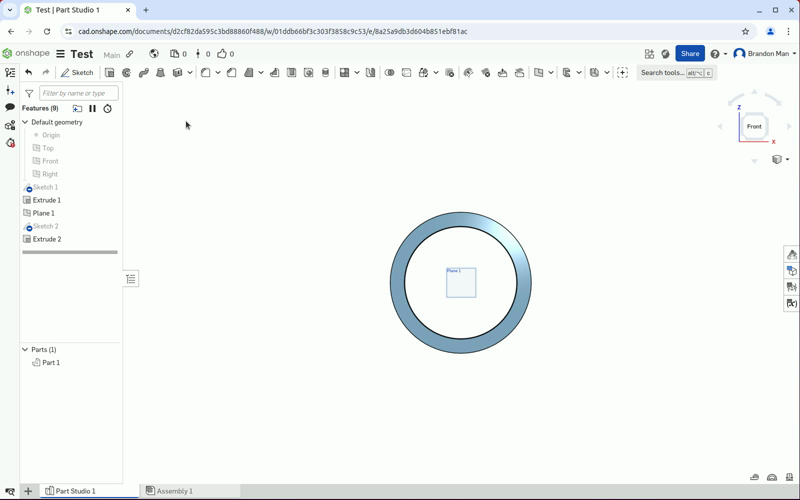
mouse_move(73, 189)
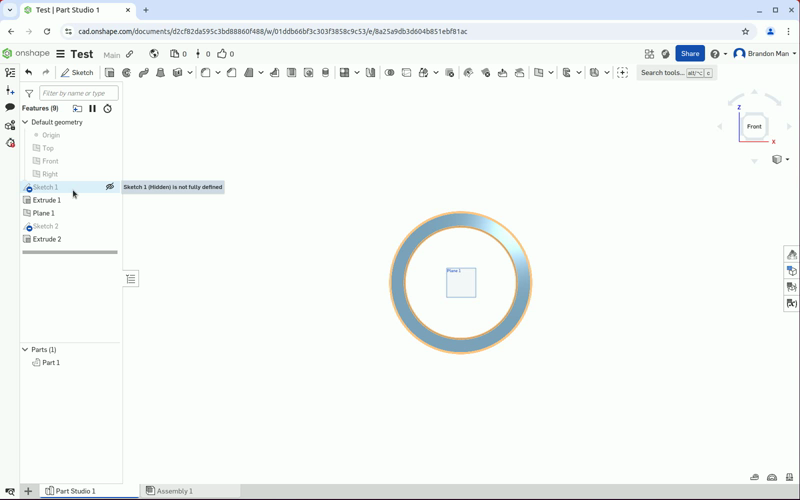
click(73, 189)
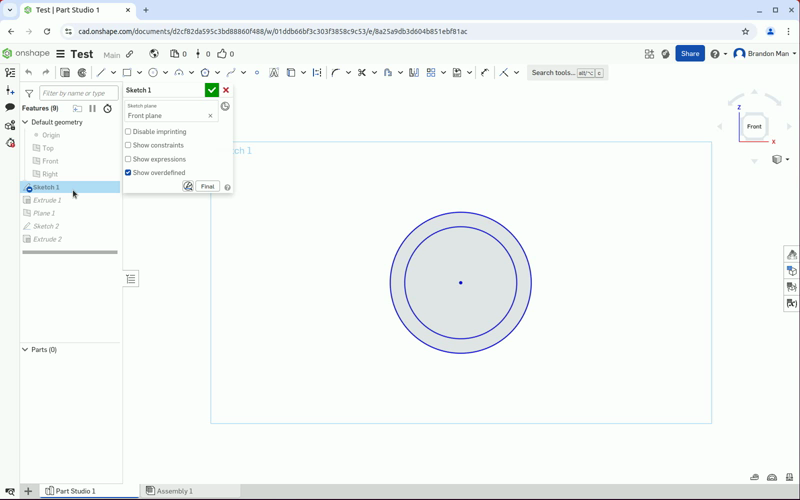
mouse_move(229, 92)
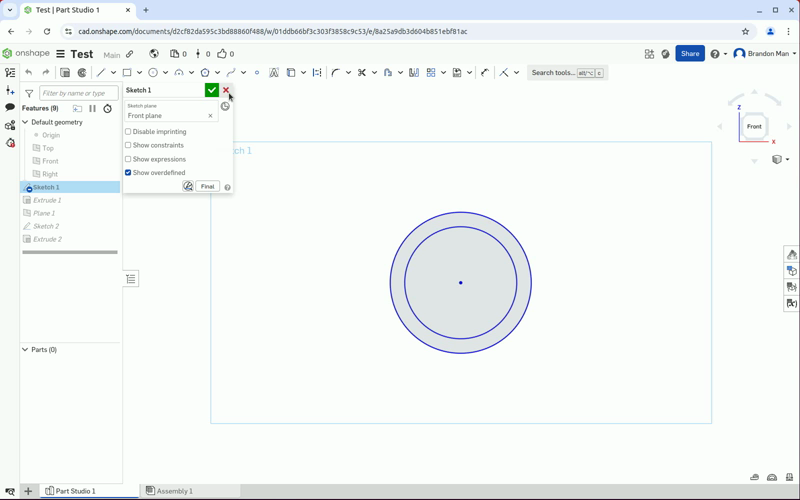
click(229, 92)
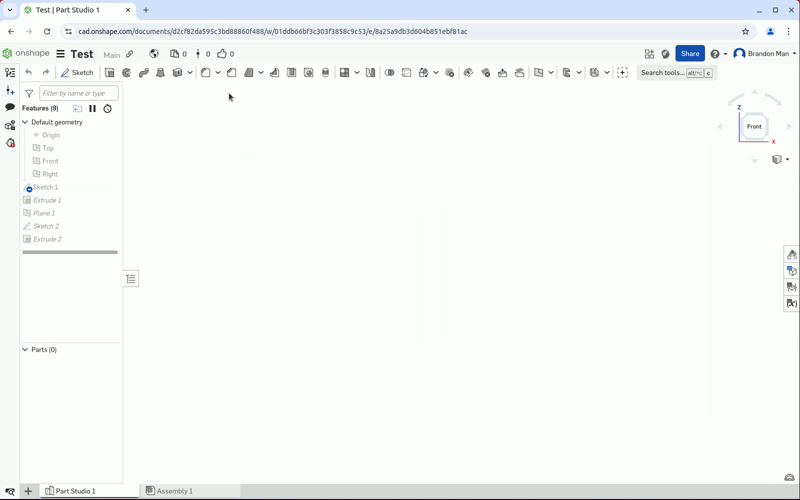
key(shift+s)
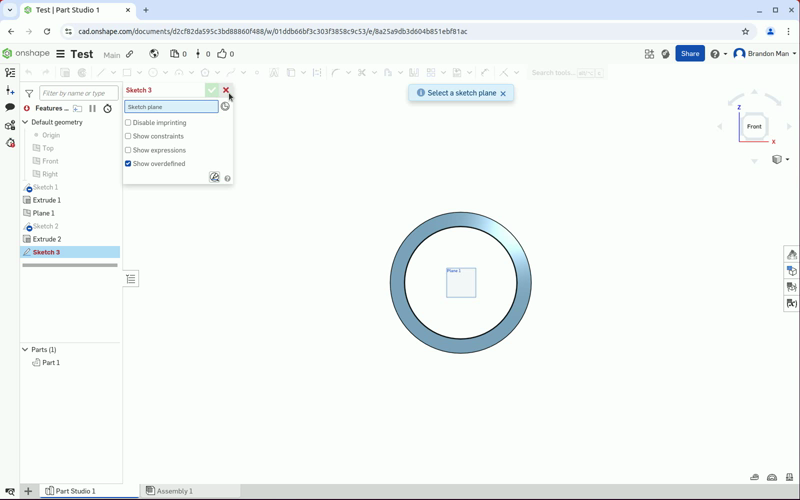
mouse_move(73, 215)
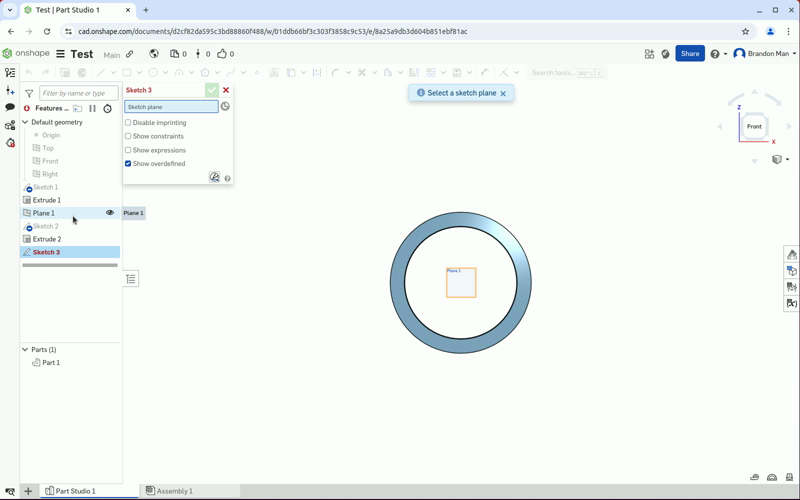
click(73, 215)
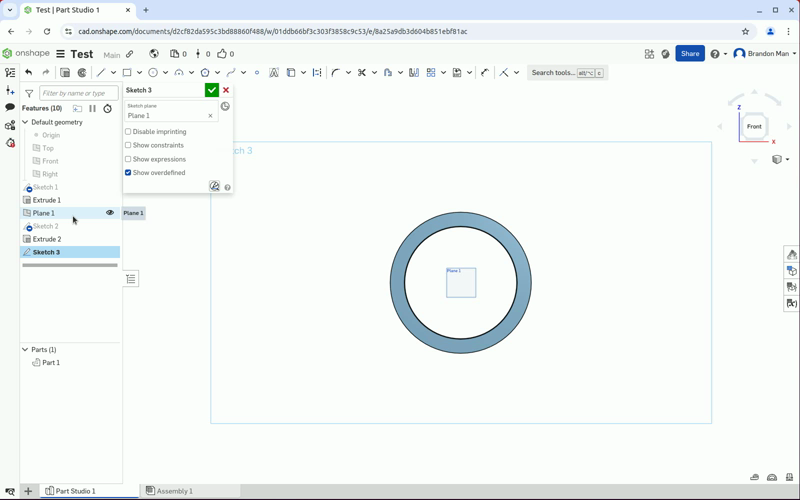
mouse_move(73, 352)
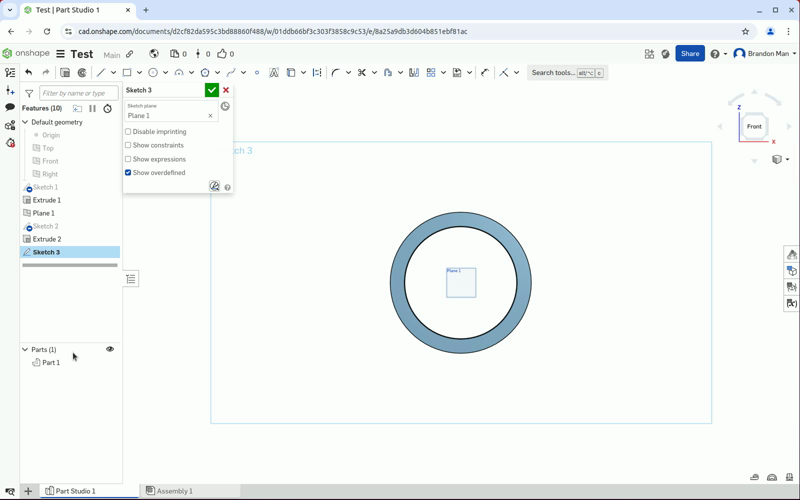
key(y)
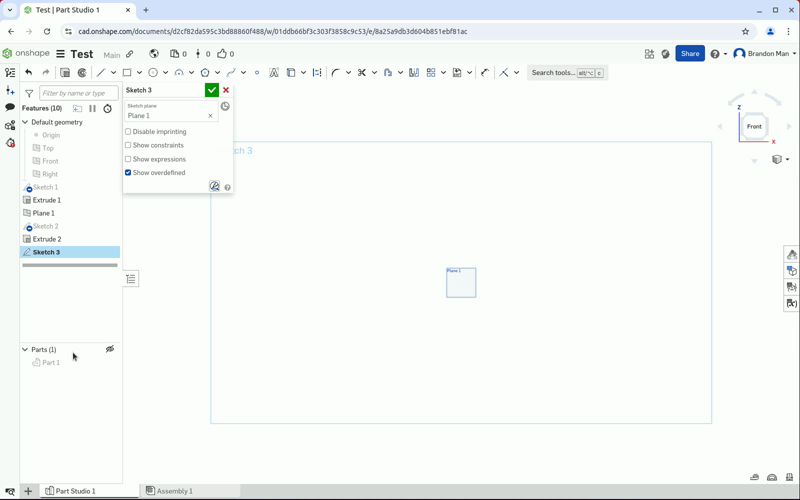
key(c)
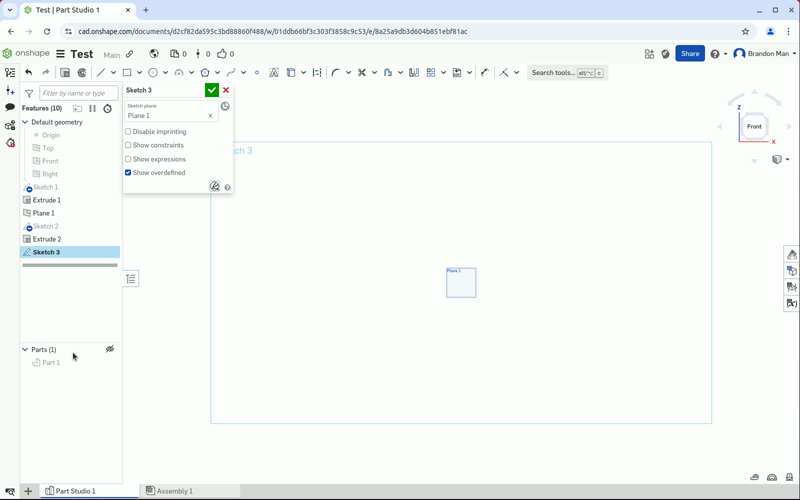
key_down(shift)
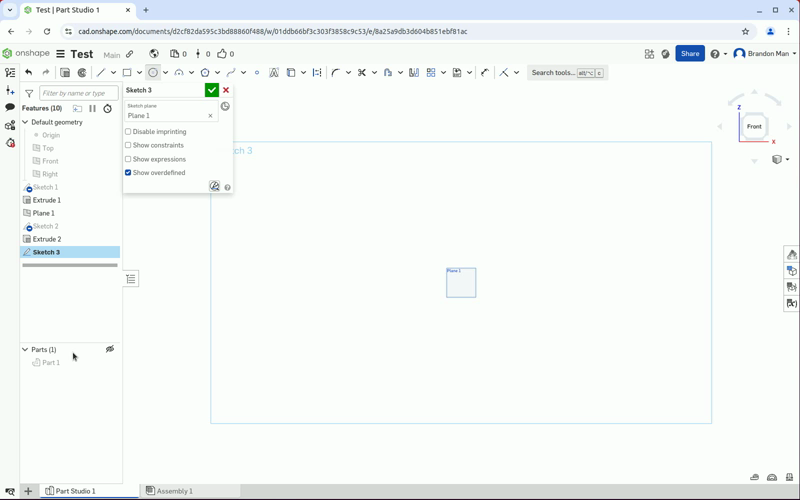
mouse_move(461, 282)
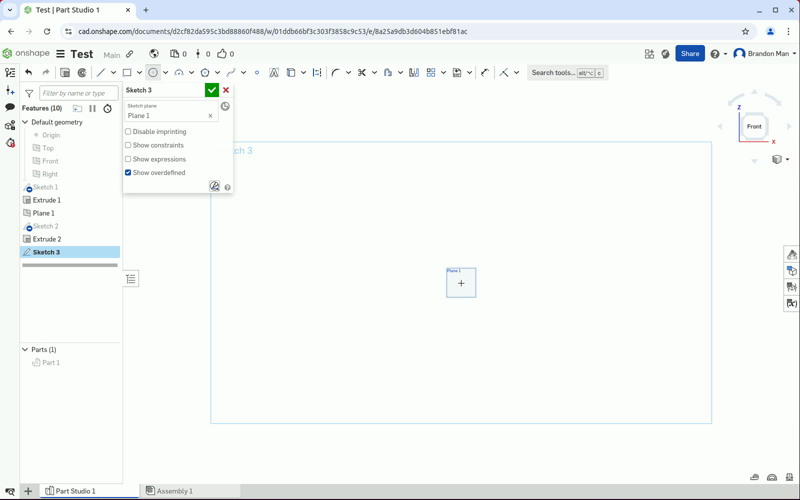
click(461, 282)
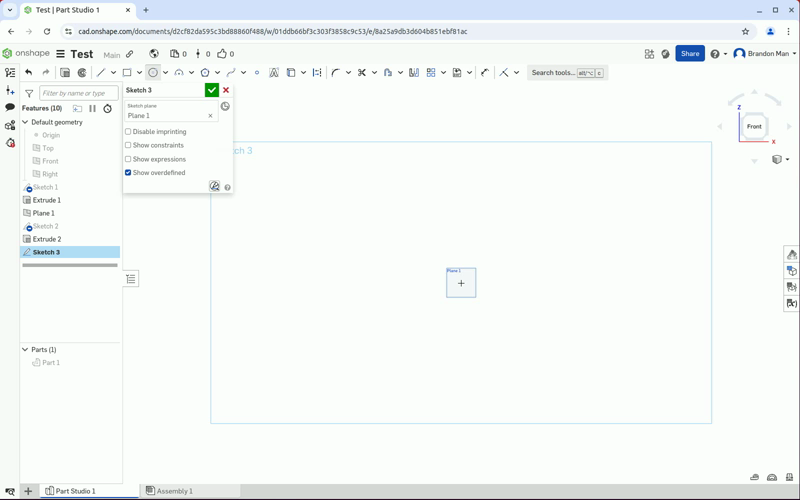
key_up(shift)
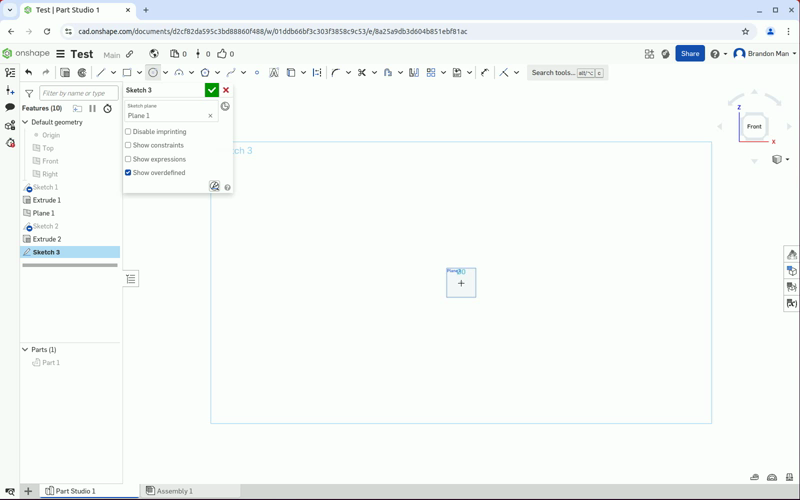
mouse_move(523, 282)
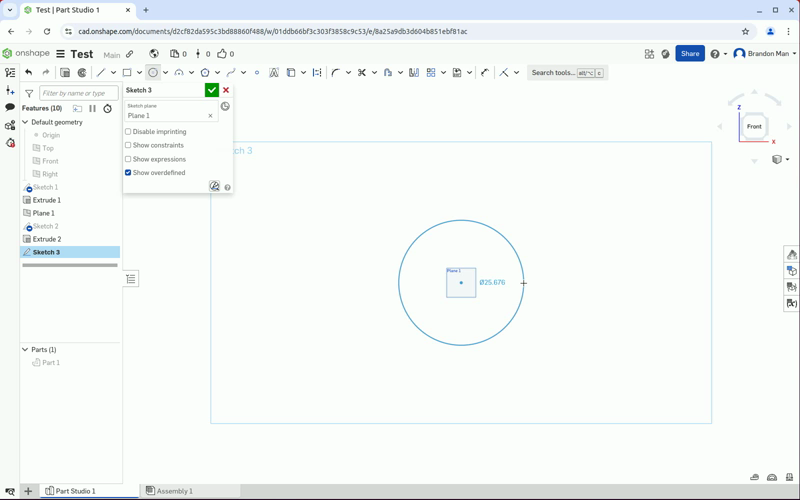
click(523, 282)
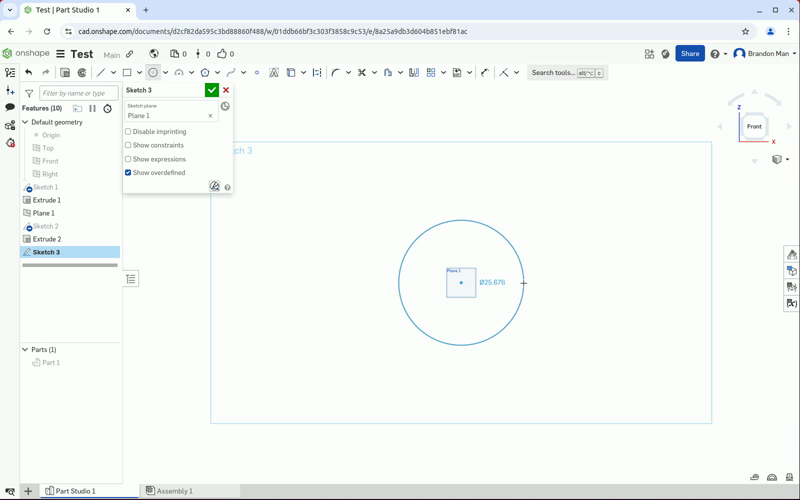
key(esc)
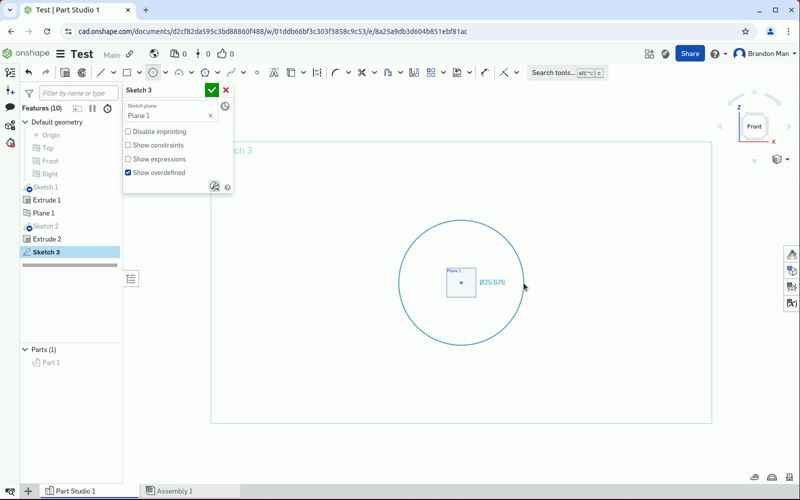
key(c)
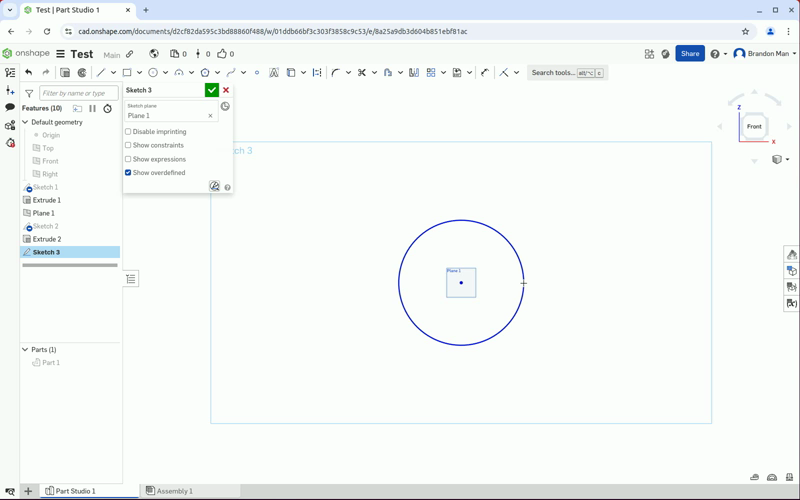
key_down(shift)
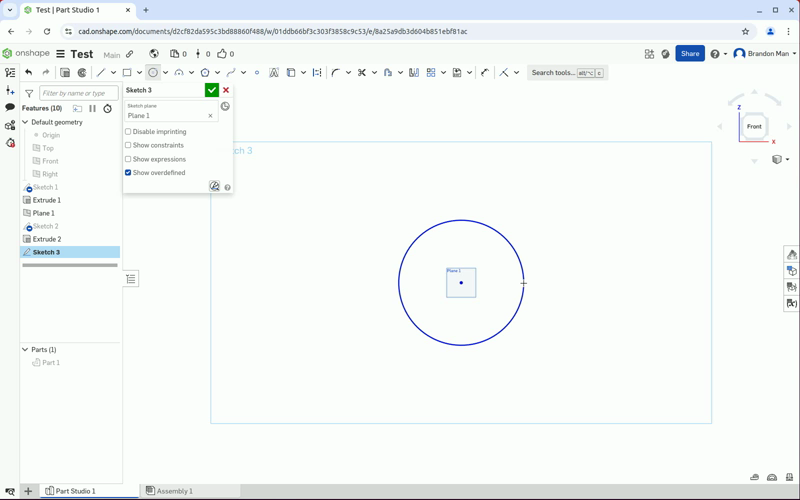
mouse_move(461, 282)
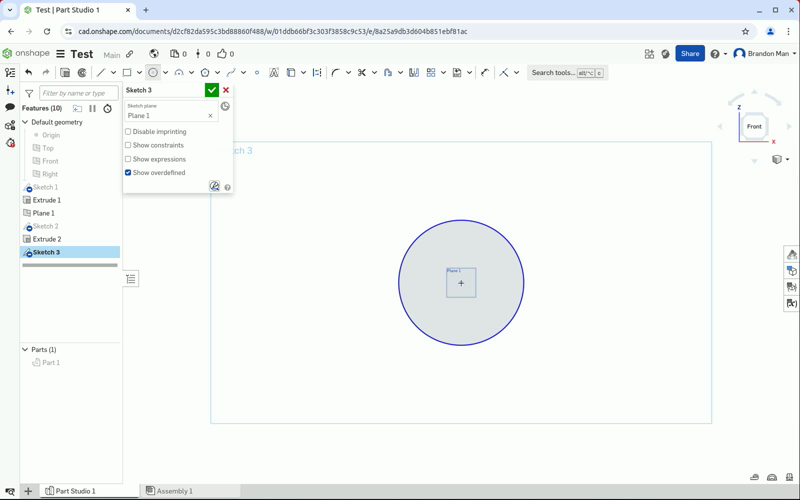
click(461, 282)
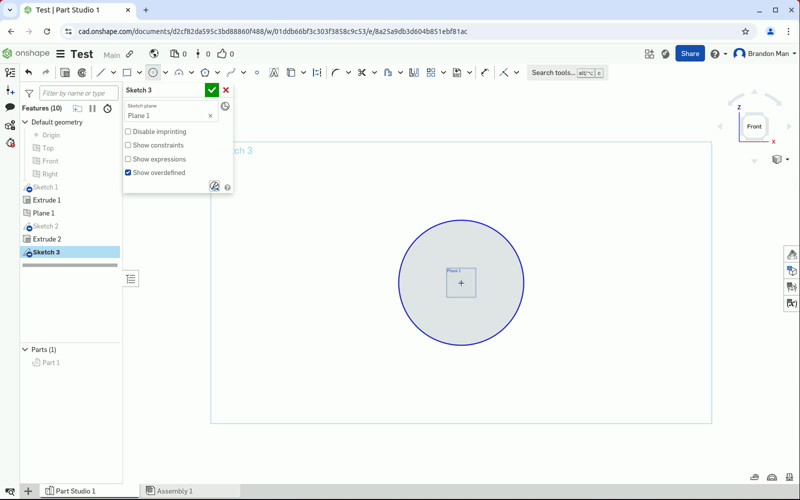
key_up(shift)
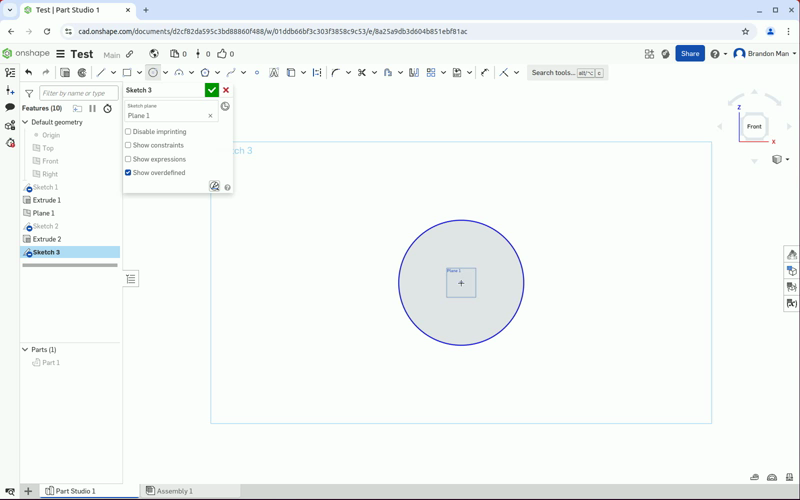
mouse_move(517, 282)
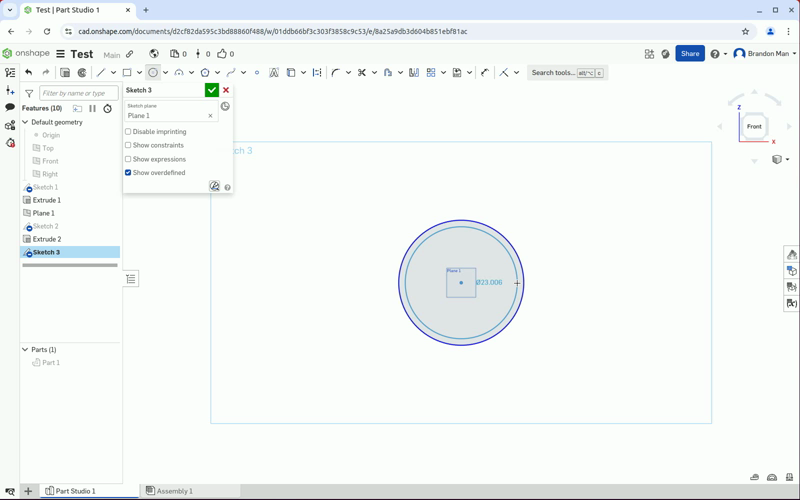
click(517, 282)
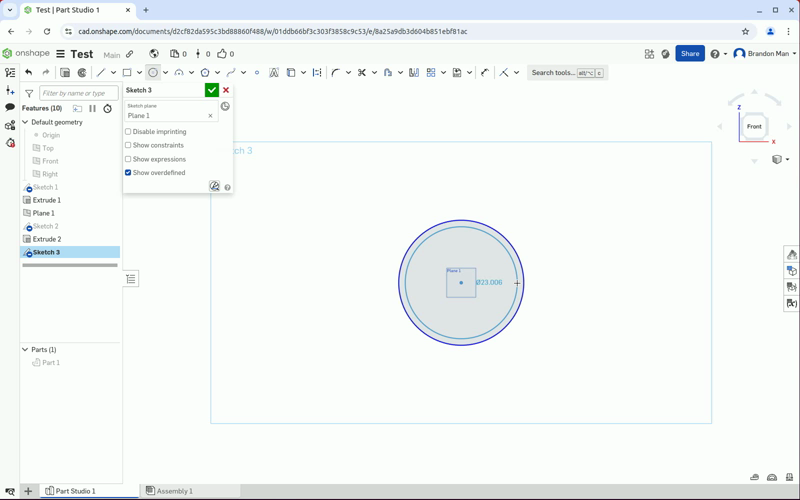
key(esc)
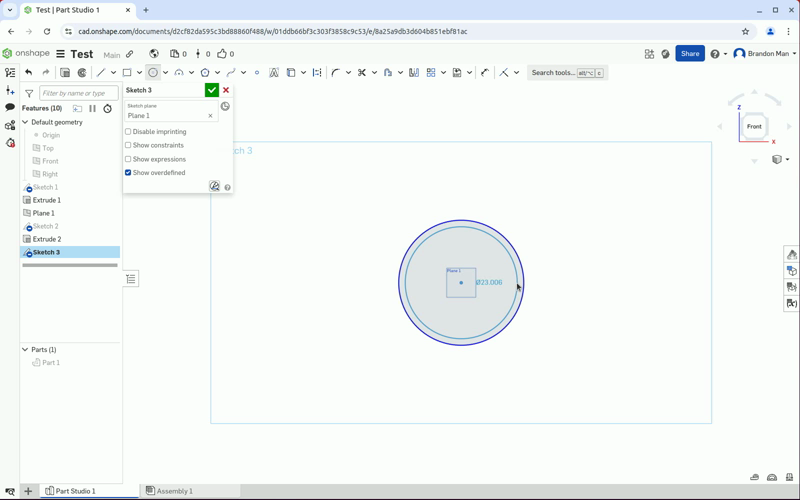
mouse_move(503, 242)
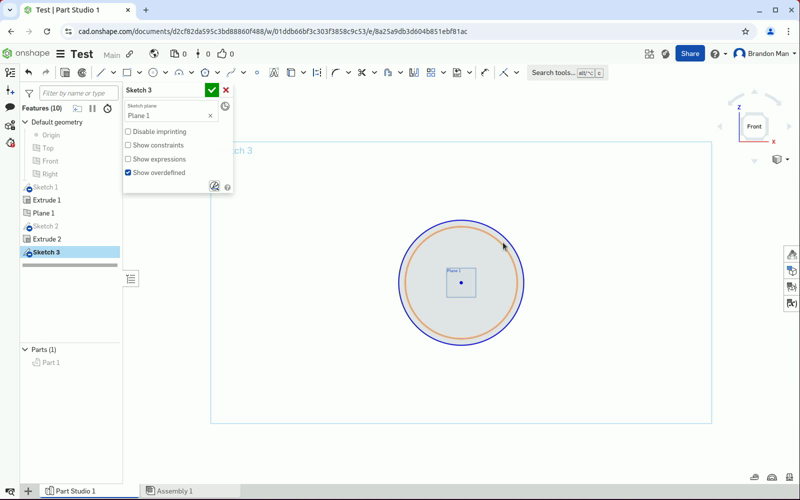
click(503, 242)
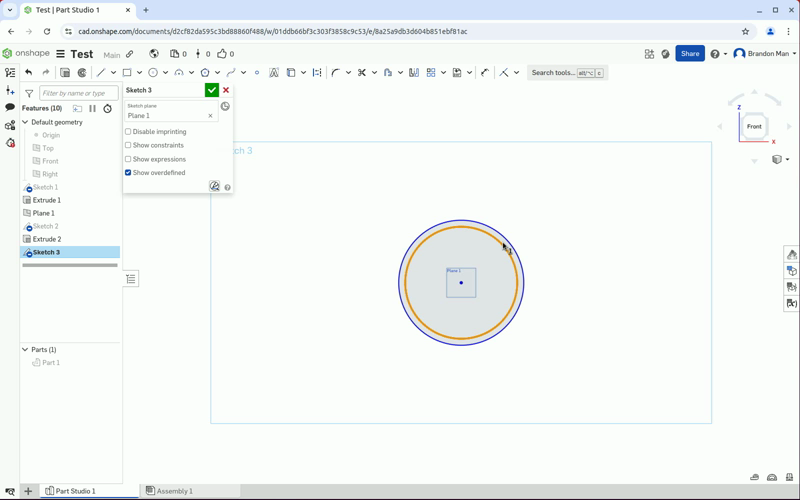
mouse_move(73, 352)
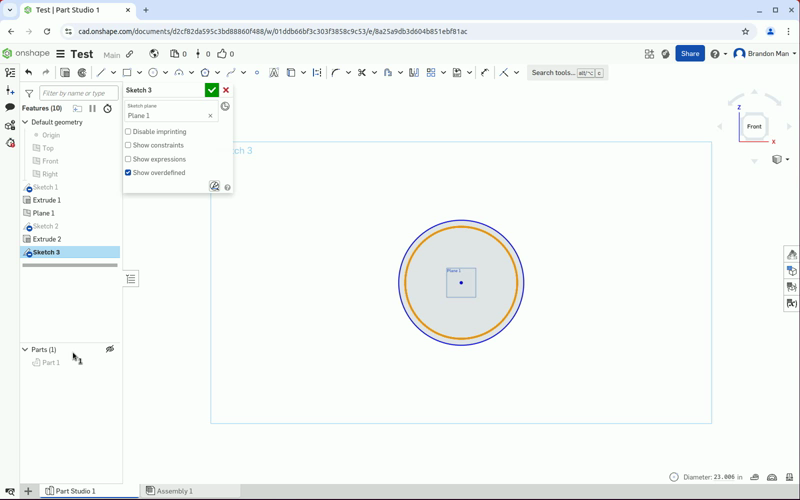
key(shift+y)
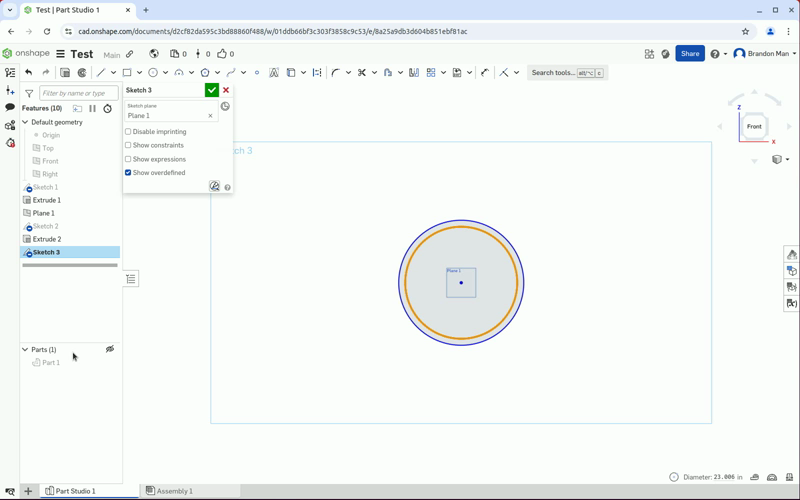
key(shift+e)
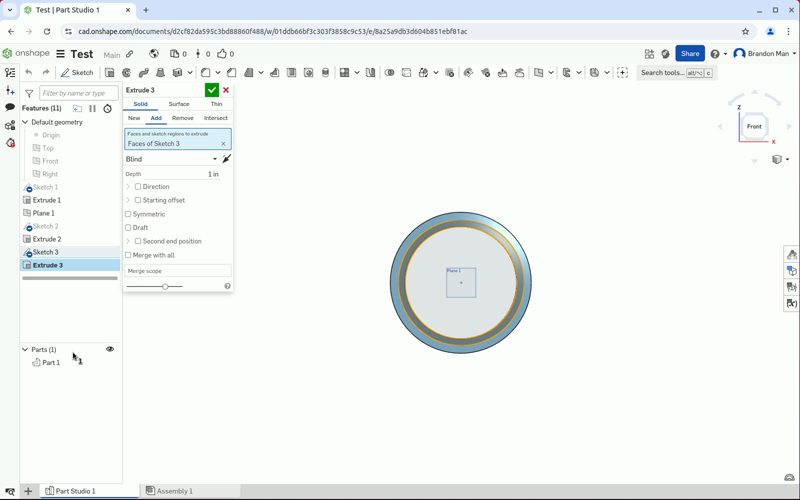
mouse_move(143, 106)
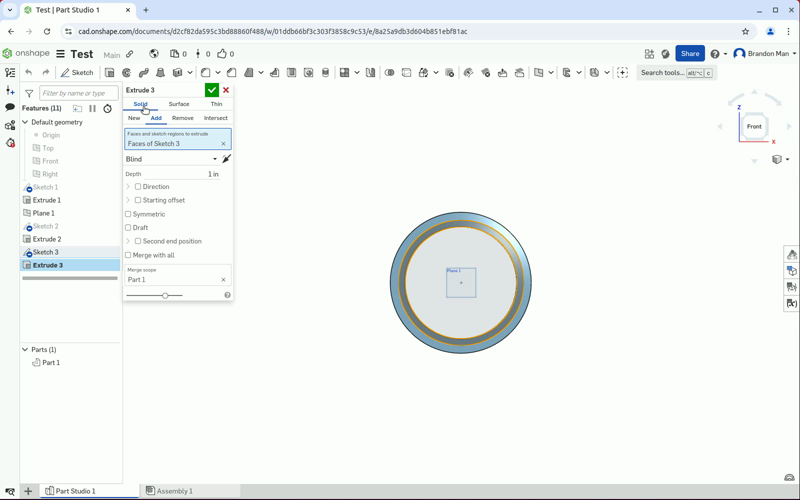
click(143, 106)
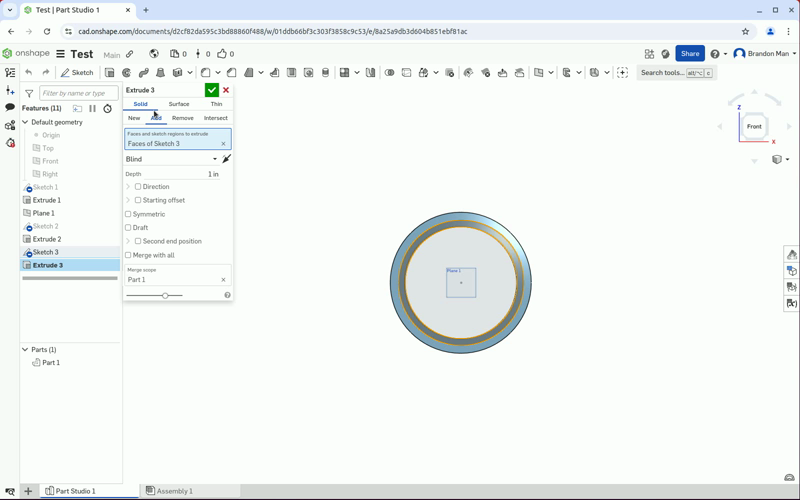
mouse_move(186, 120)
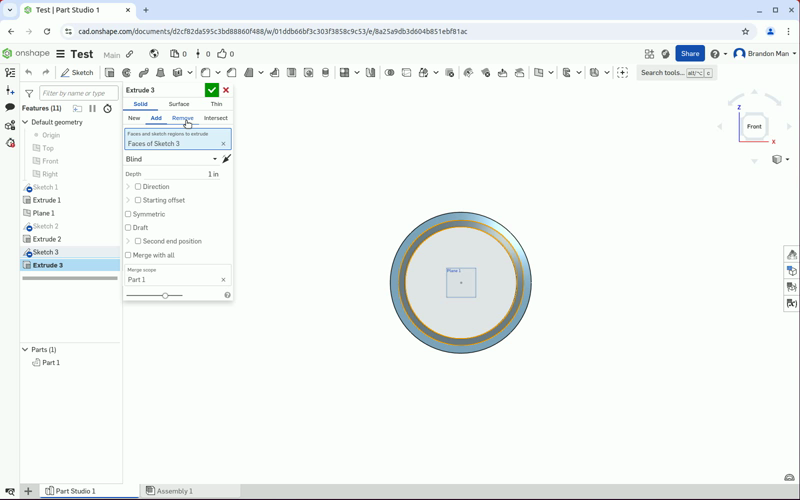
click(186, 120)
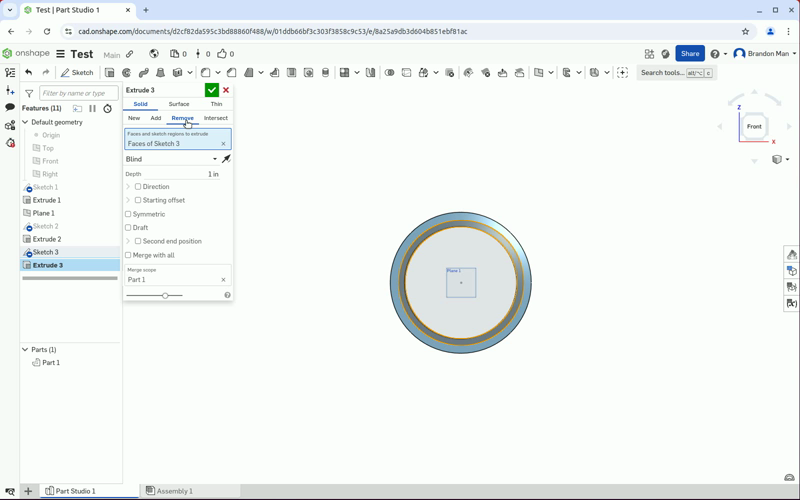
key(tab, 4)
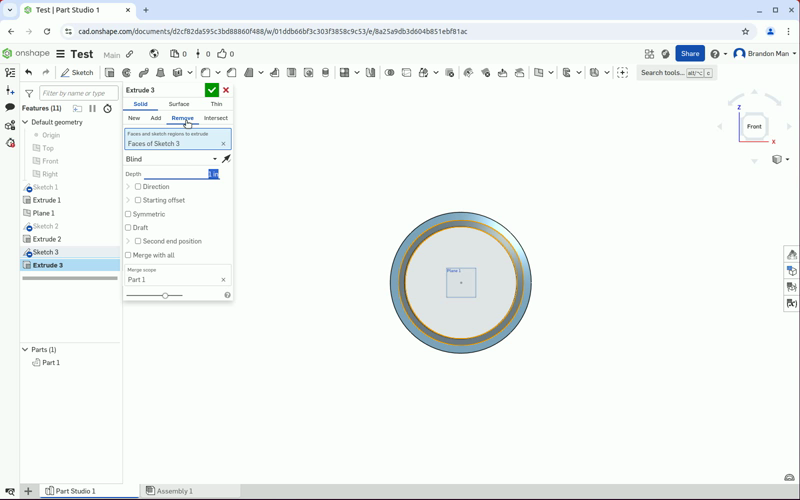
text(13.961)
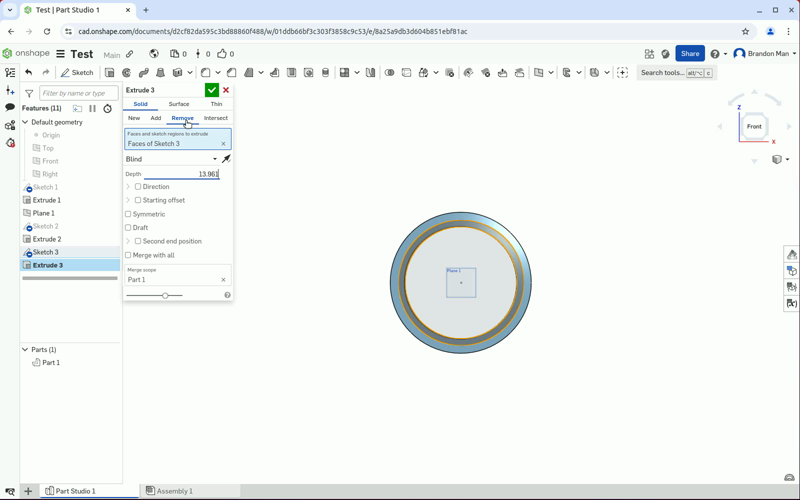
key(tab, 6)
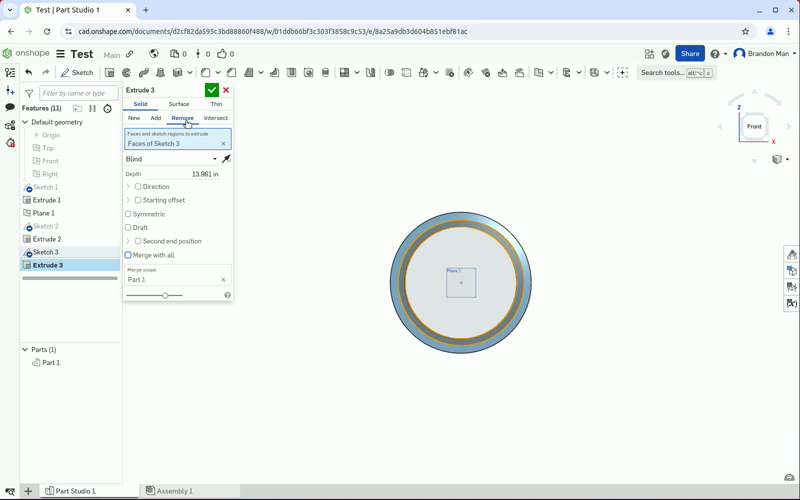
key(space)
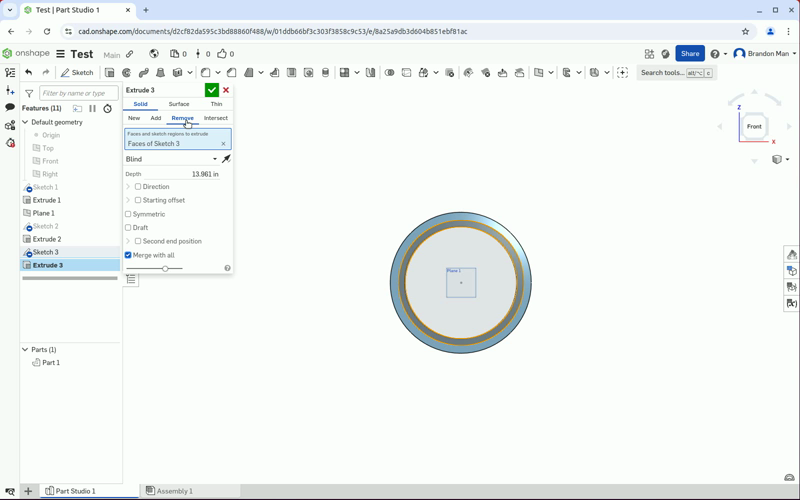
key(enter)
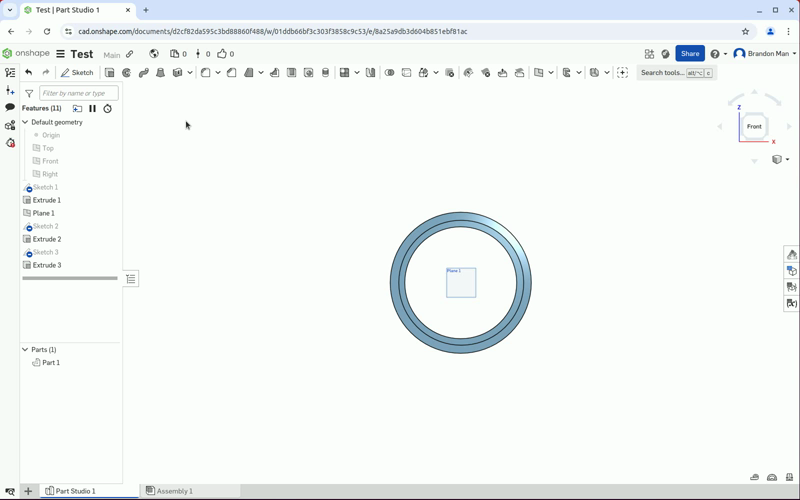
key(shift+h)
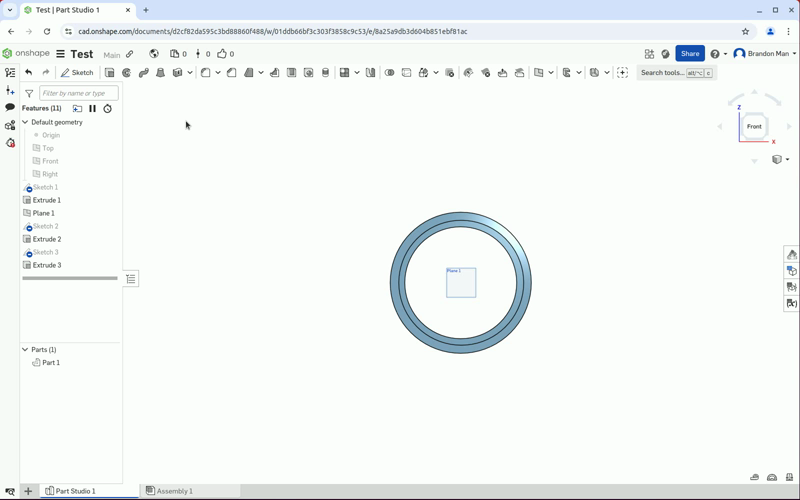
key(shift+h)
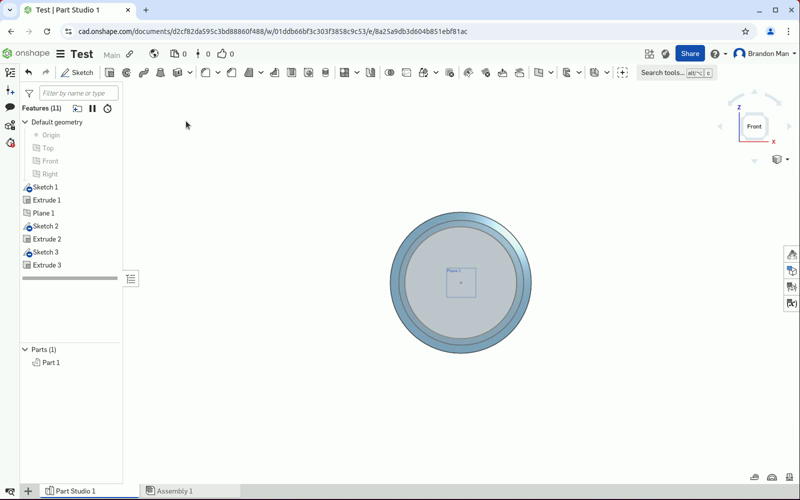
key(shift+7)
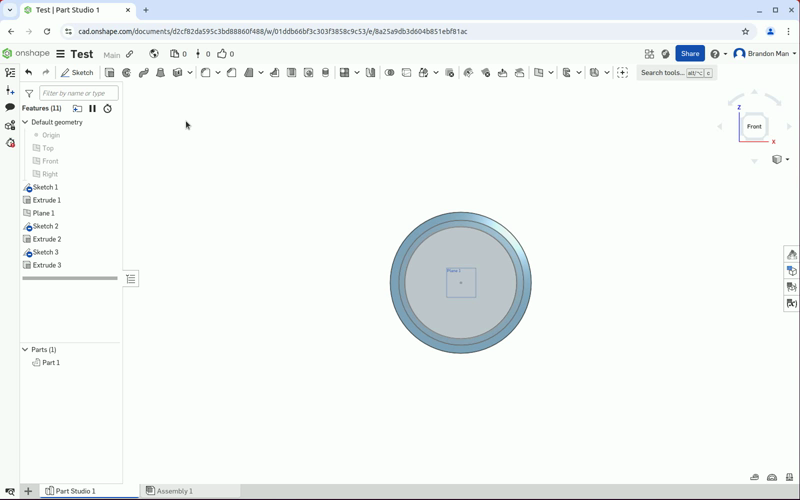
key(left, 2)
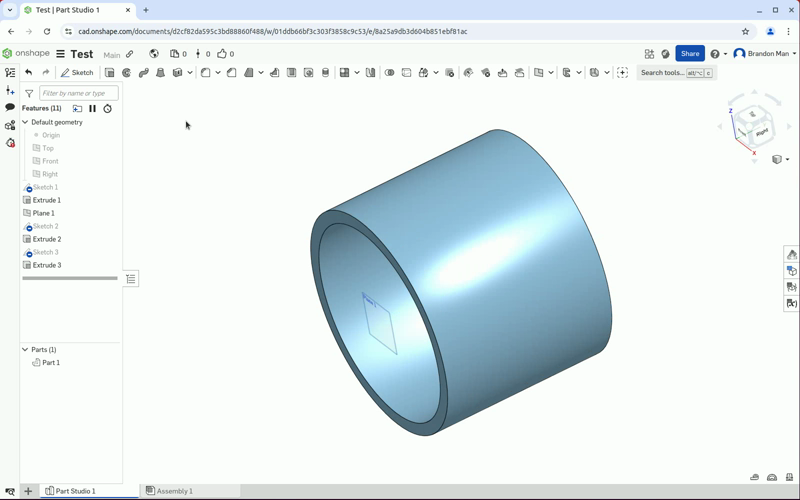
key(down, 2)
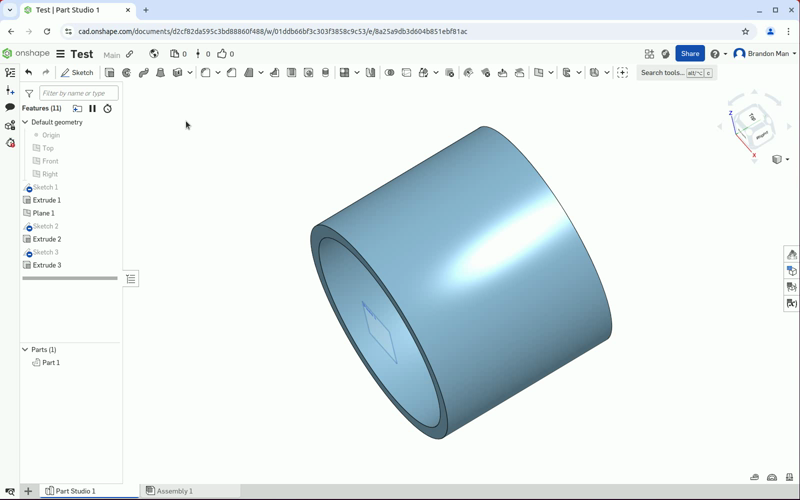
key(up, 2)
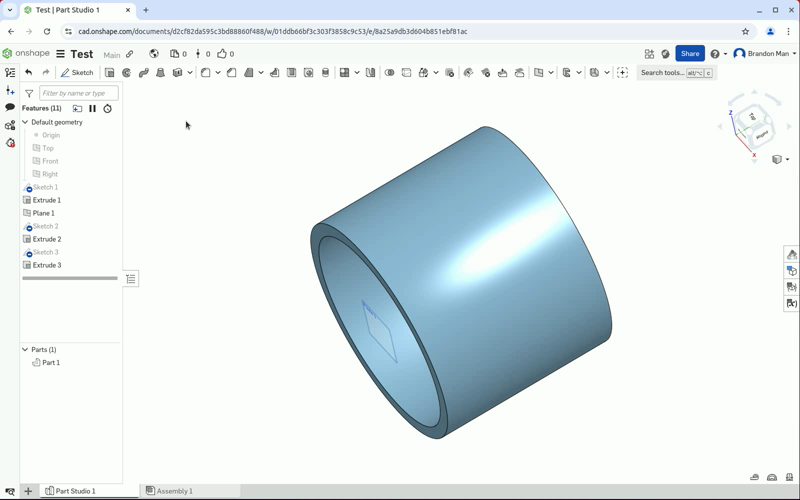
key(right, 2)
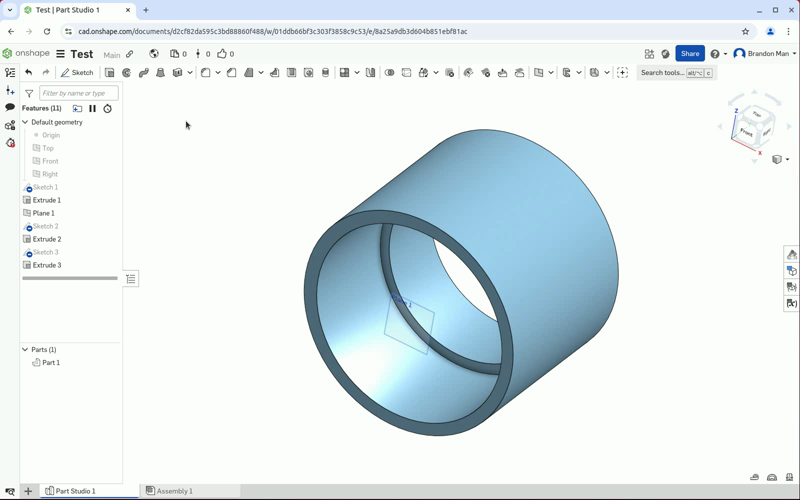
mouse_move(73, 189)
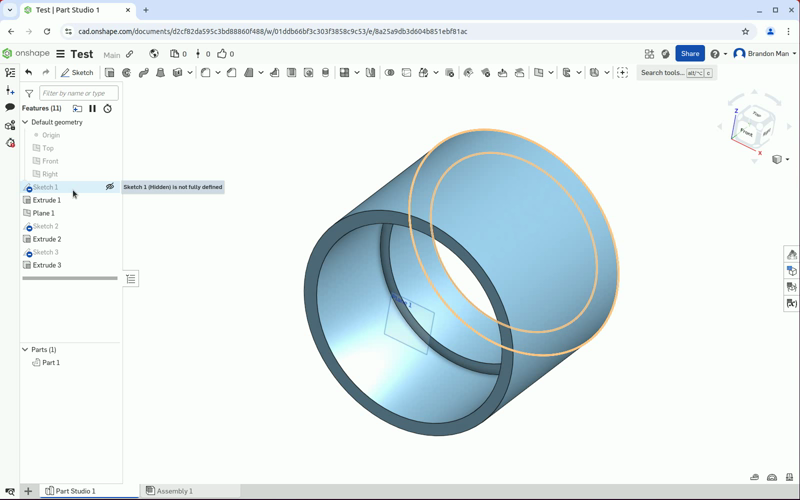
click(73, 189)